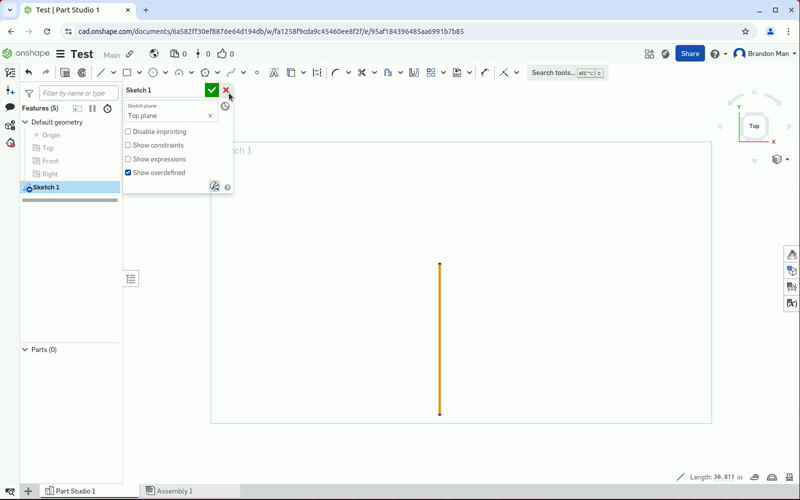
key(shift+h)
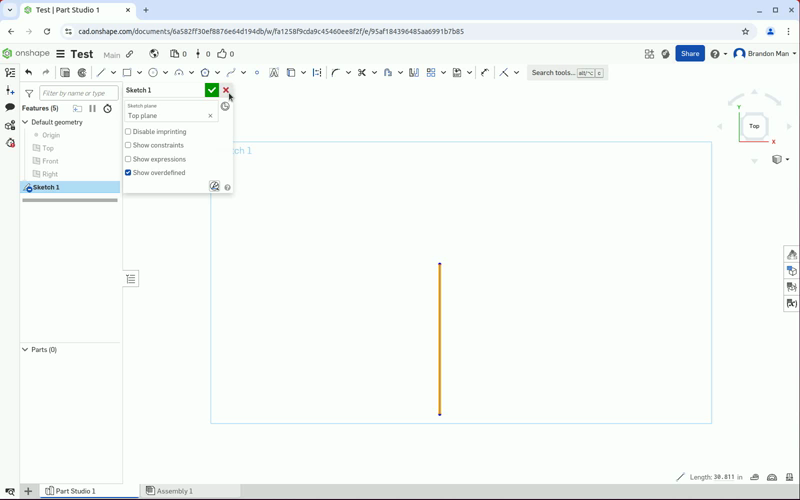
key(shift+s)
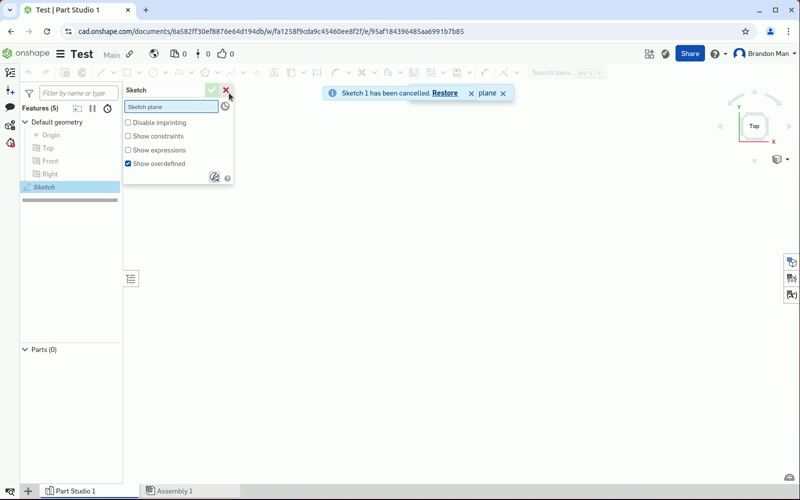
mouse_move(73, 150)
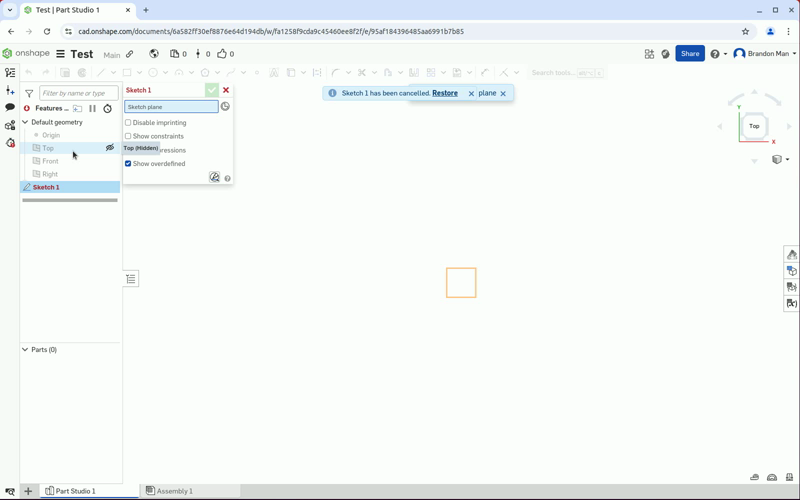
click(73, 150)
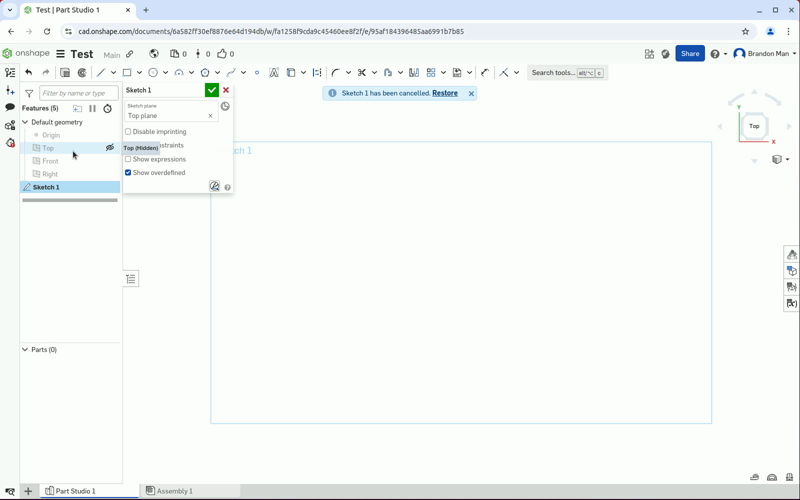
mouse_move(73, 352)
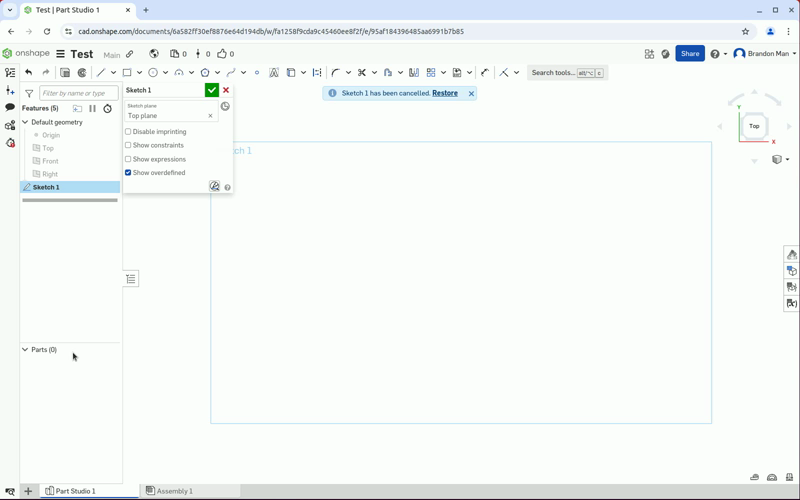
key(y)
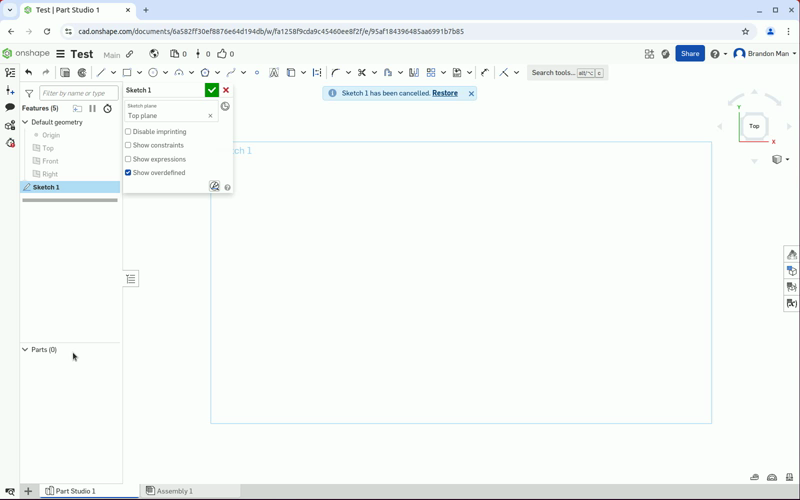
key(c)
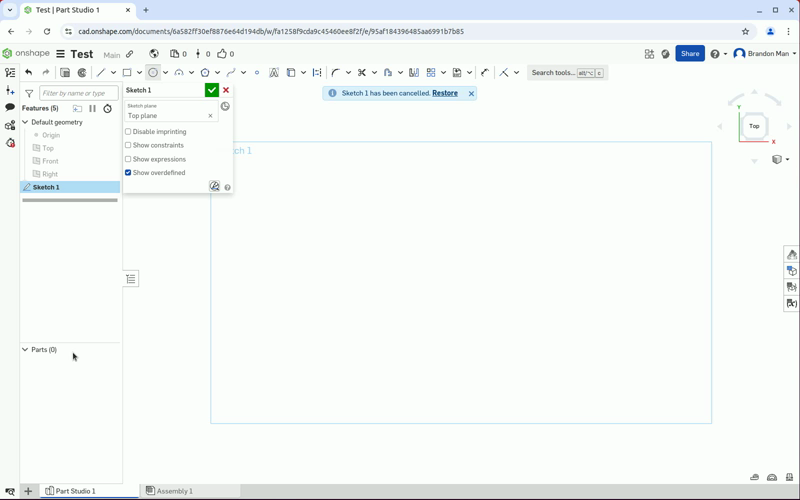
key_down(shift)
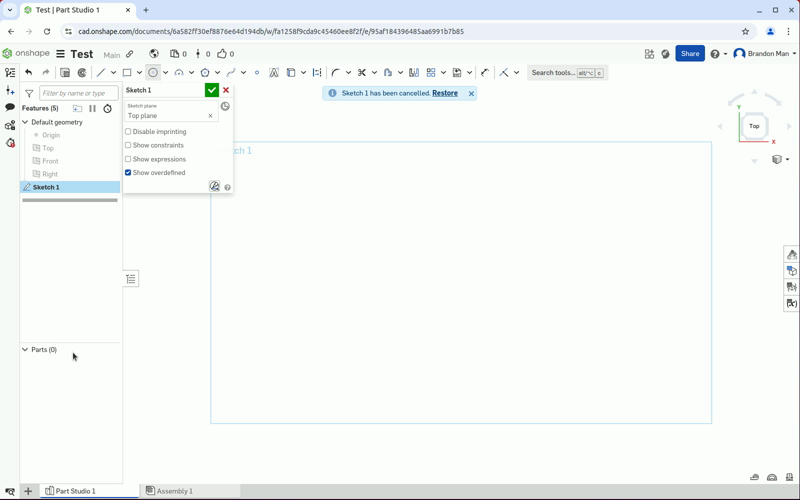
mouse_move(461, 282)
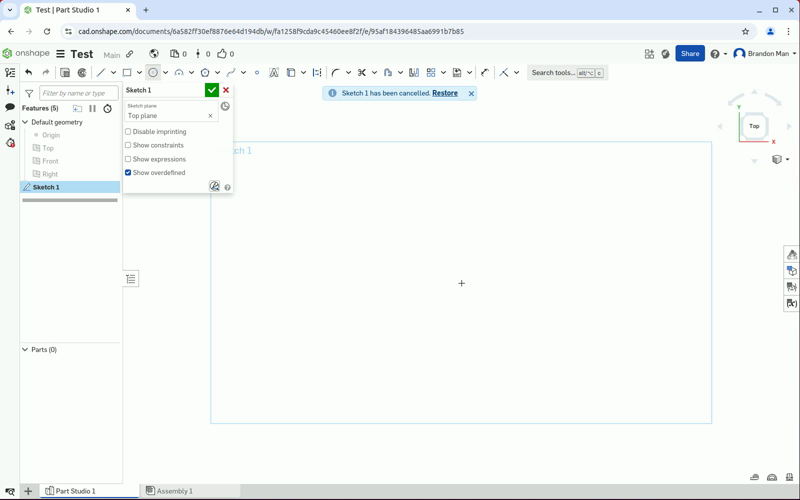
click(461, 282)
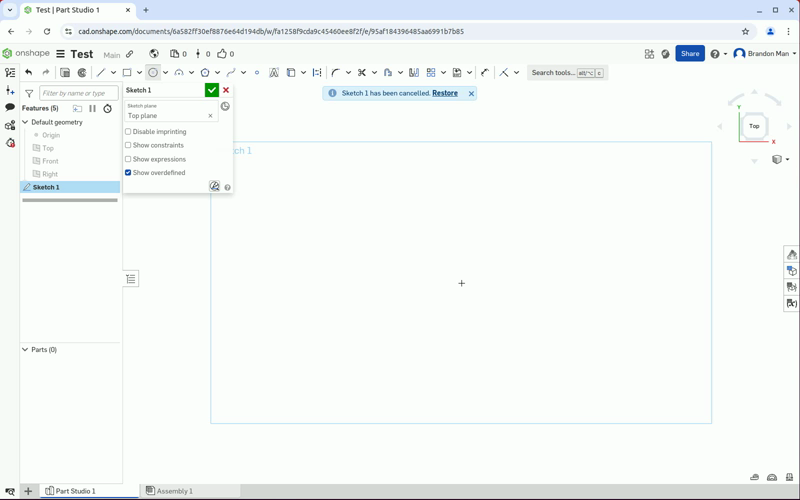
key_up(shift)
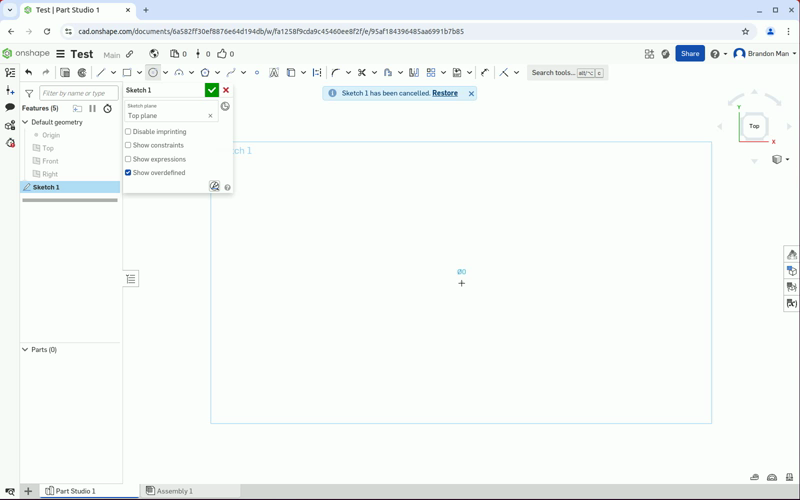
mouse_move(526, 282)
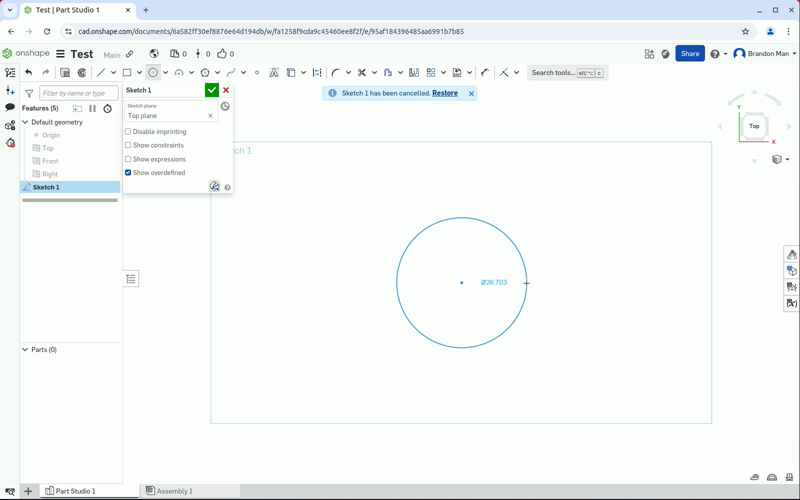
click(526, 282)
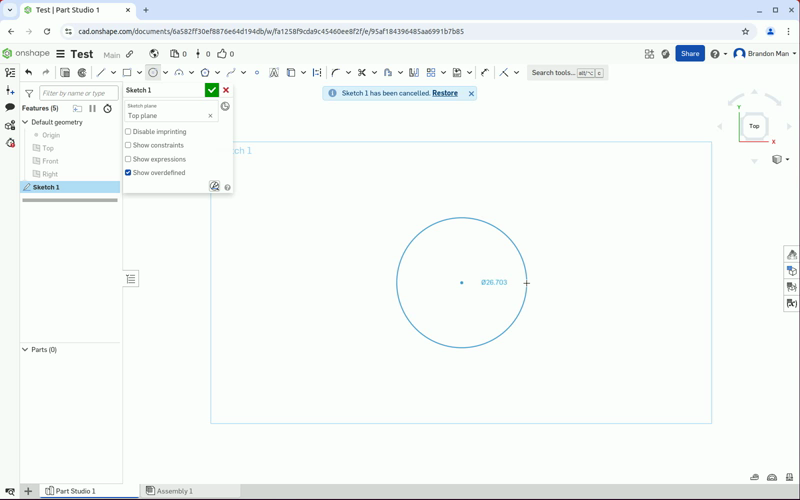
key(esc)
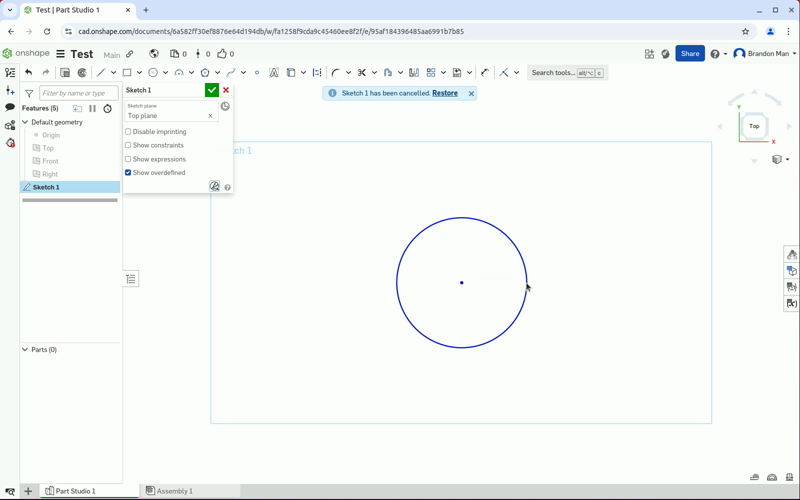
mouse_move(452, 243)
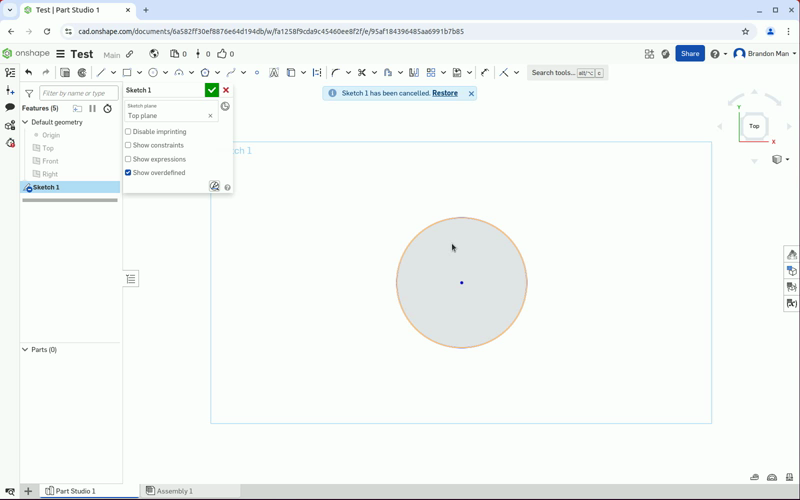
click(452, 243)
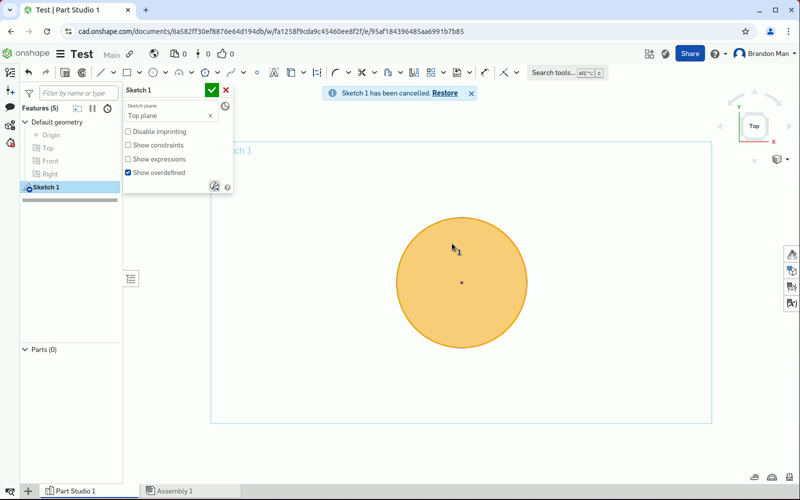
mouse_move(73, 352)
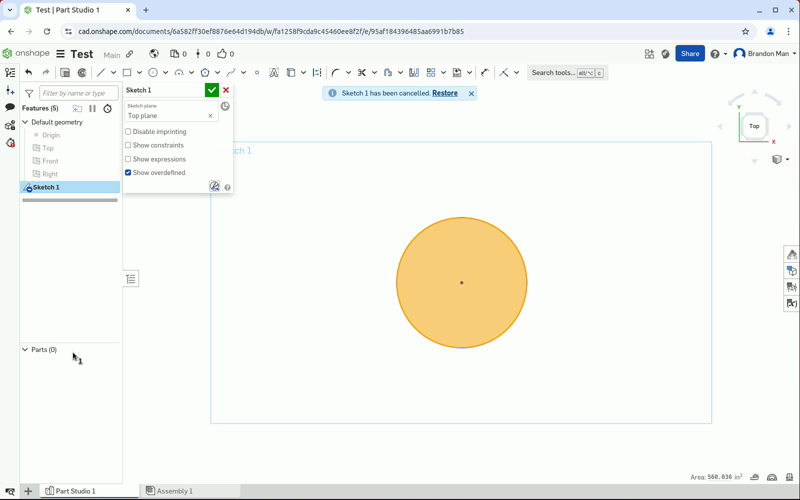
key(shift+y)
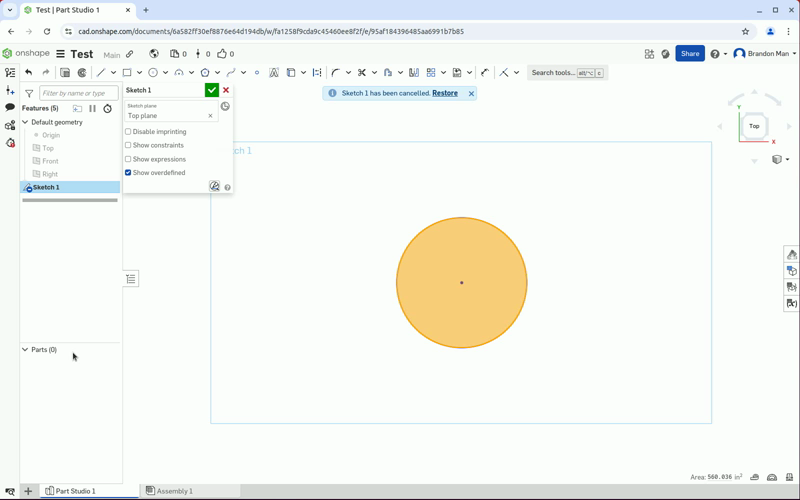
key(shift+e)
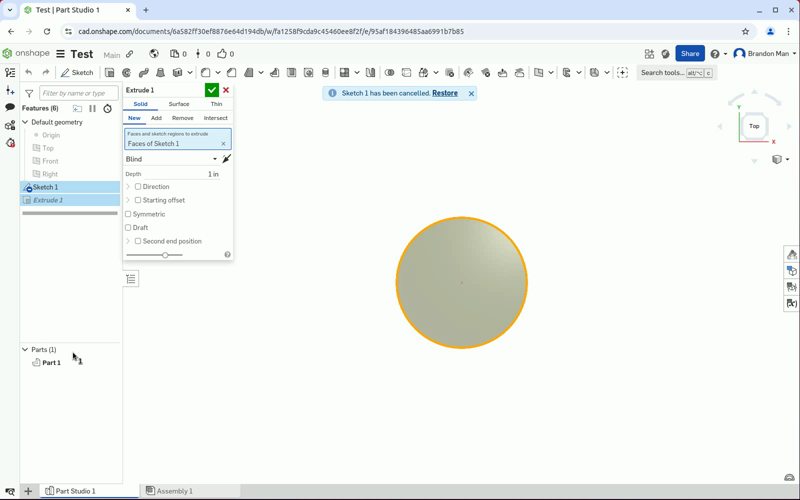
mouse_move(143, 106)
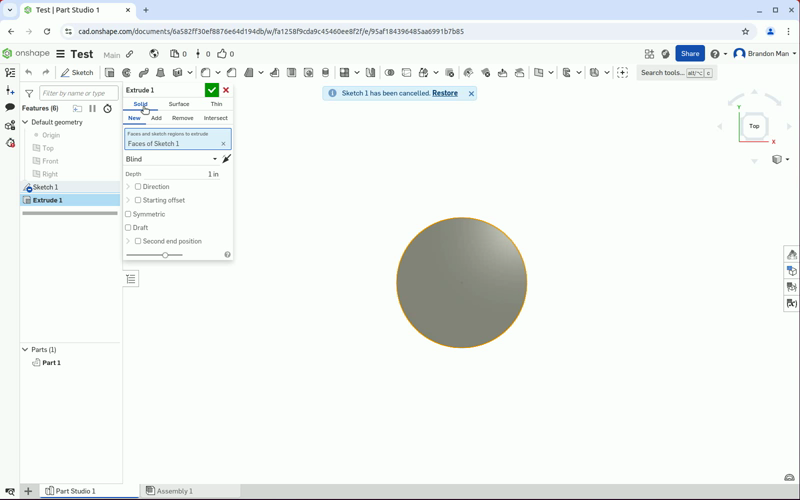
click(143, 106)
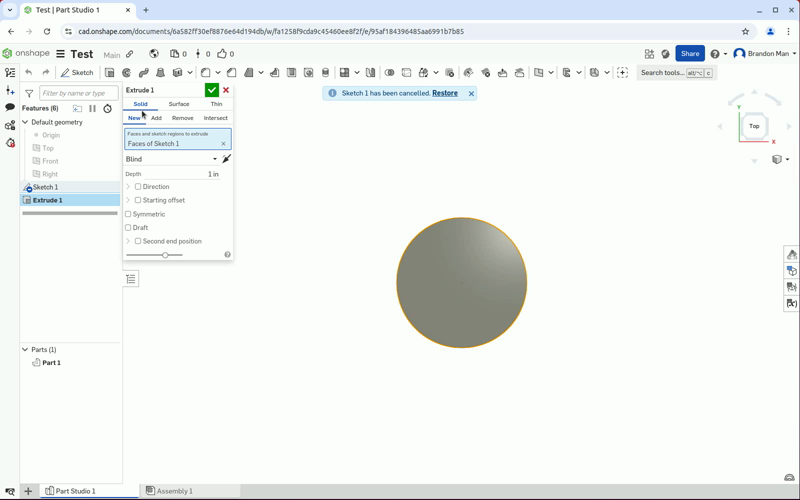
mouse_move(137, 120)
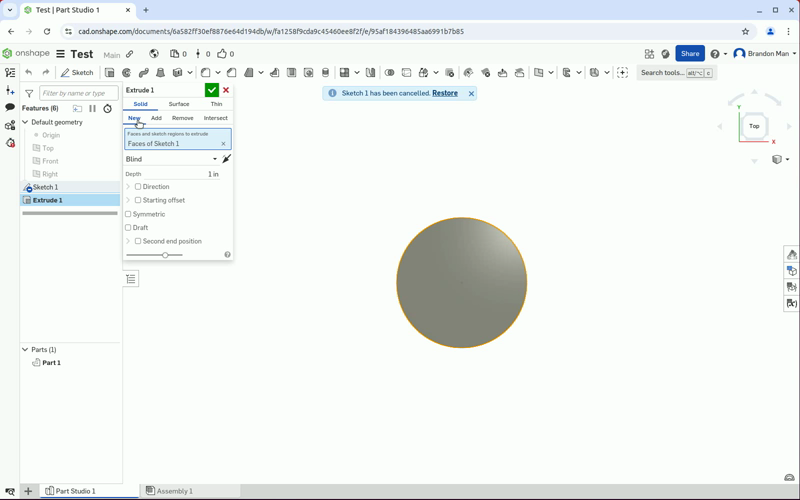
click(137, 120)
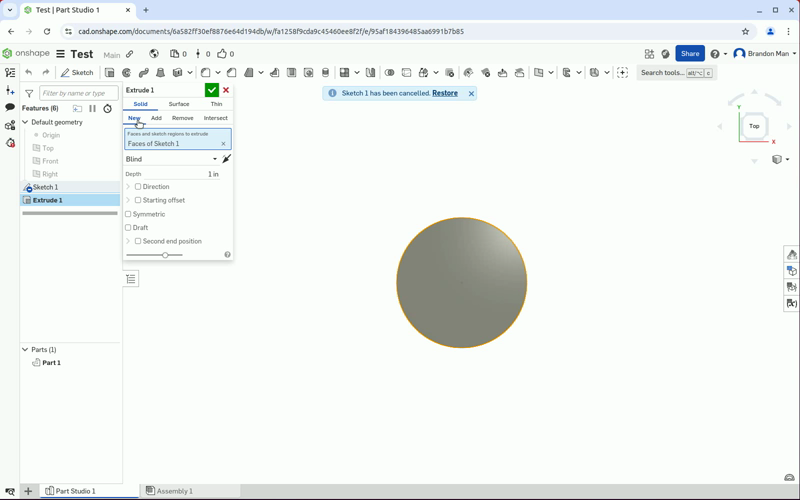
key(tab, 4)
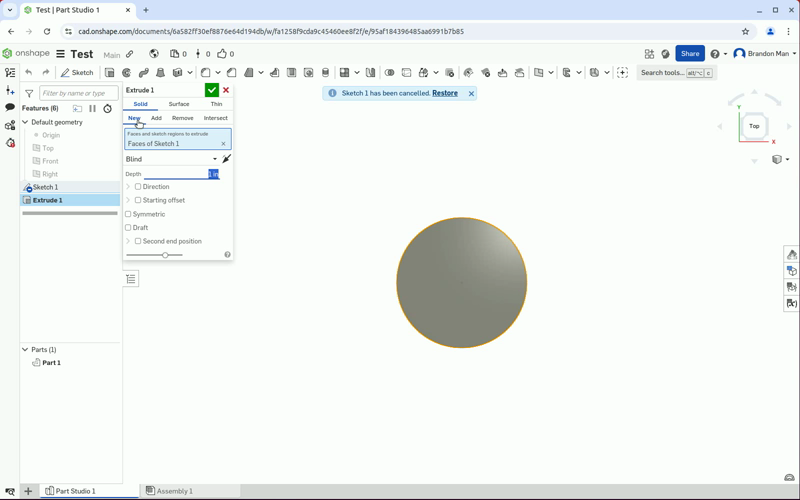
text(18.775)
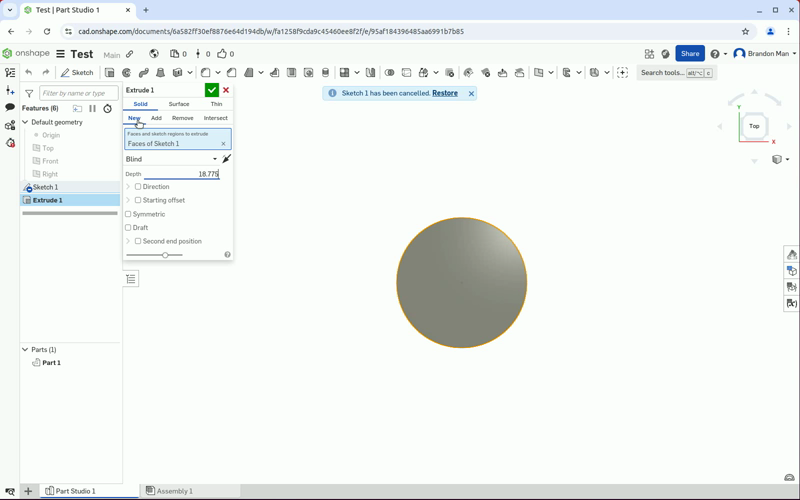
key(enter)
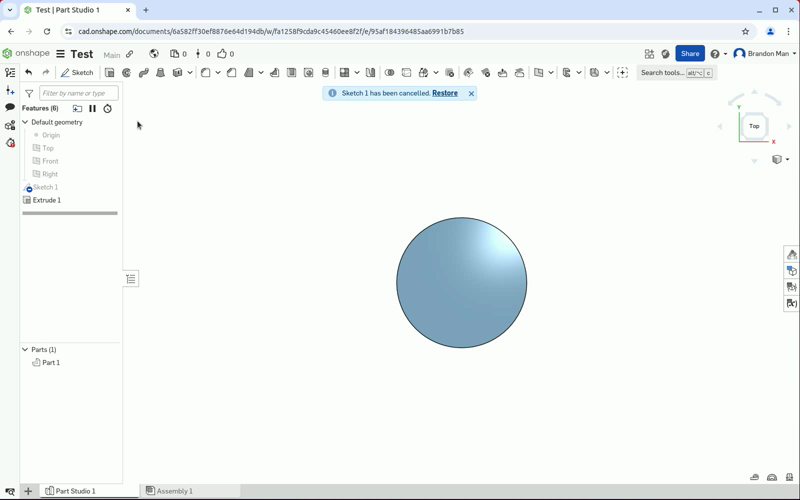
key(shift+h)
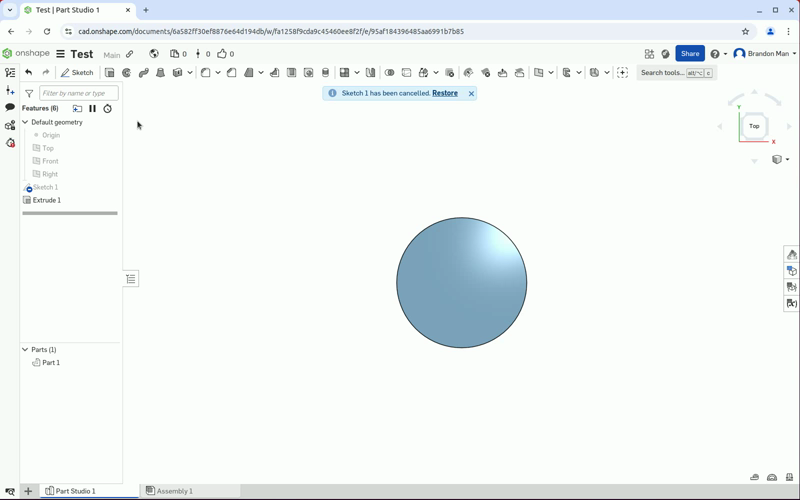
key(shift+h)
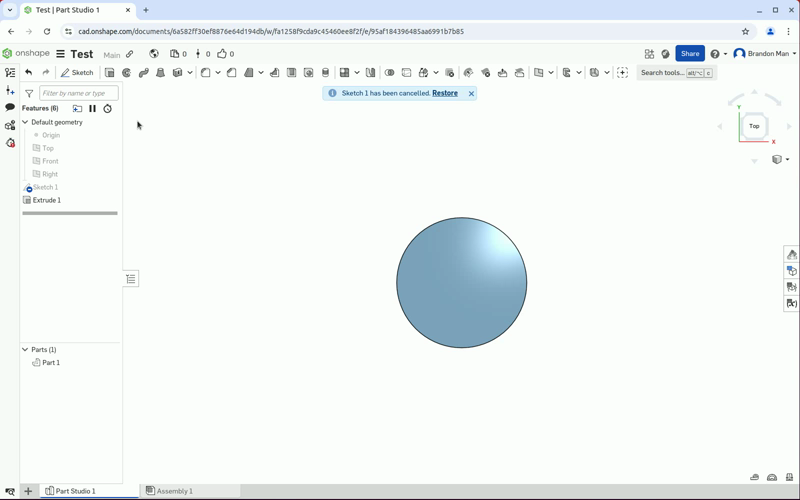
mouse_move(73, 189)
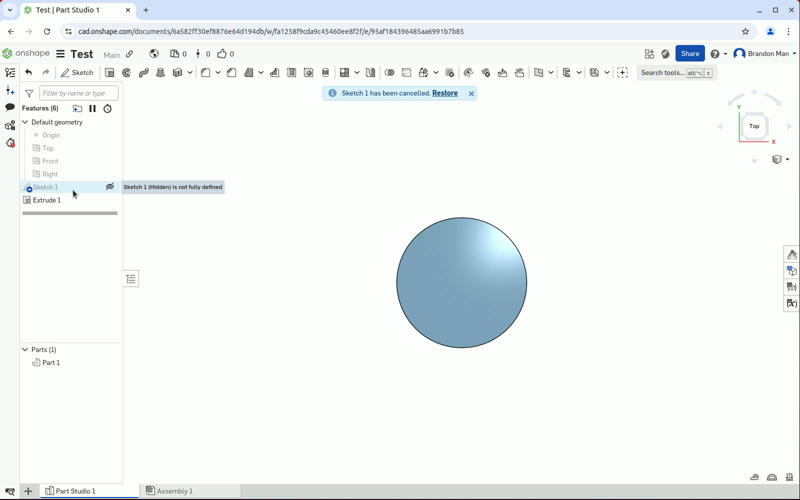
click(73, 189)
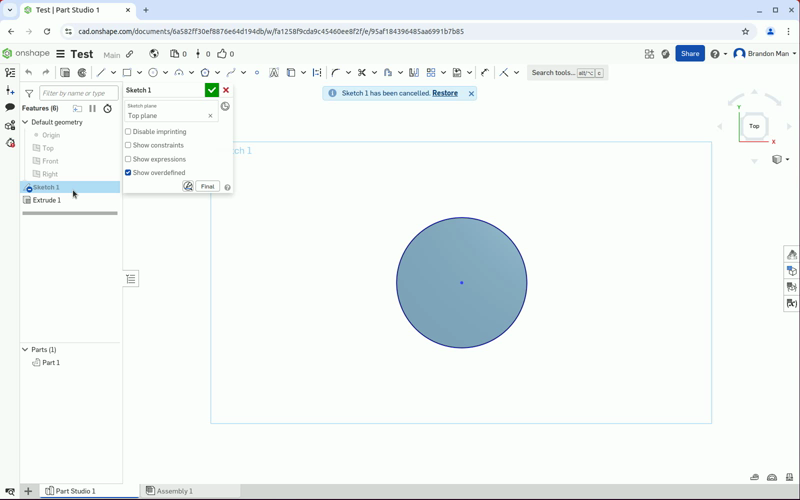
mouse_move(229, 92)
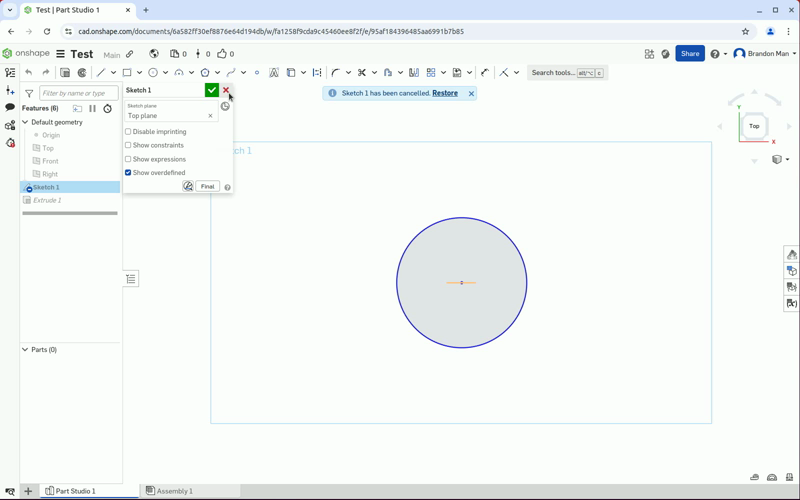
click(229, 92)
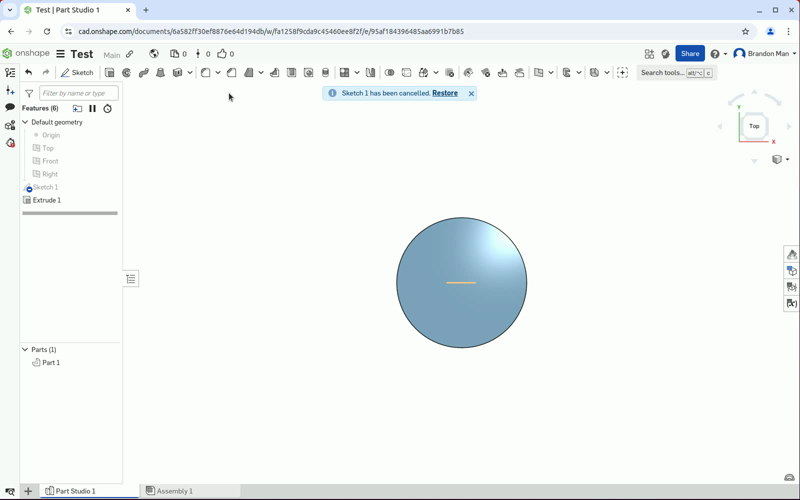
mouse_move(541, 75)
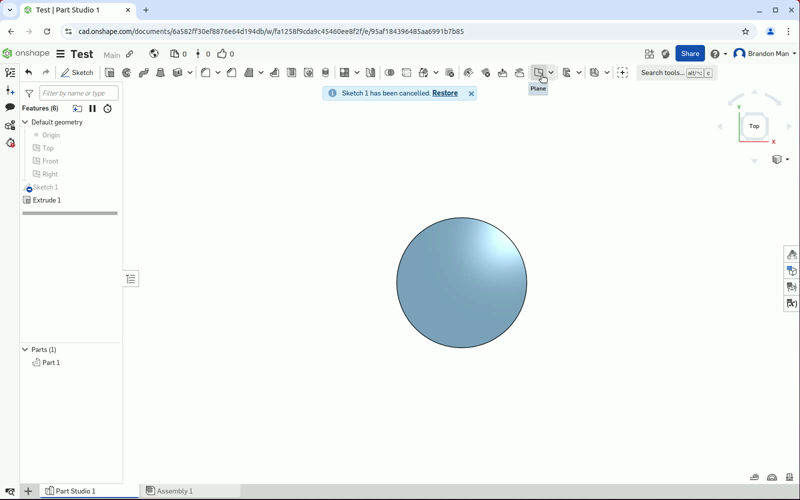
click(541, 75)
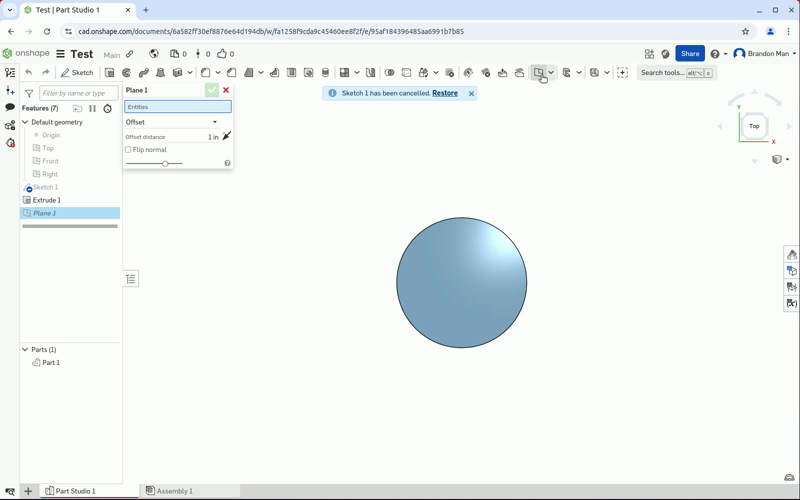
mouse_move(73, 150)
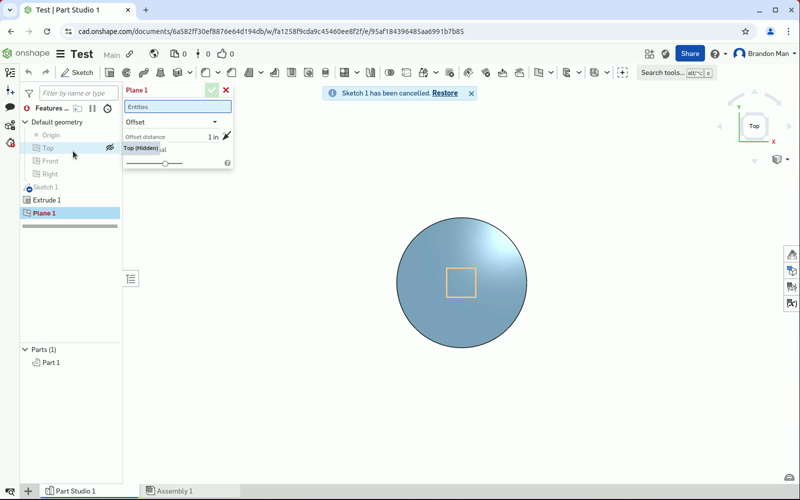
click(73, 150)
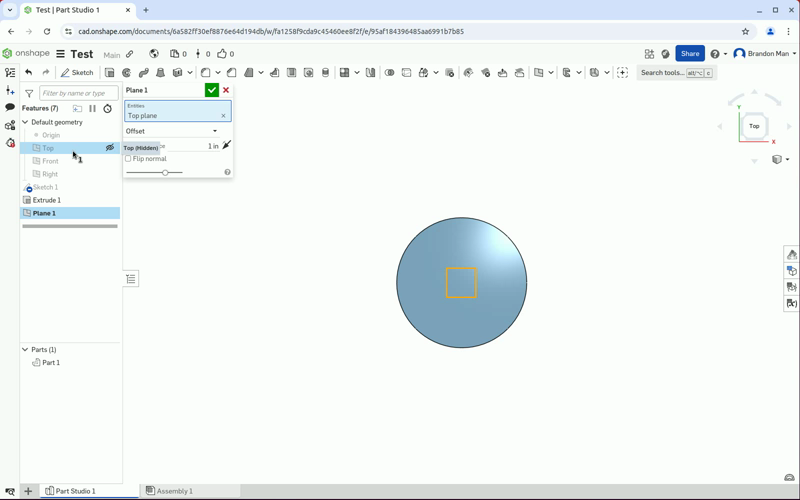
key(tab, 2)
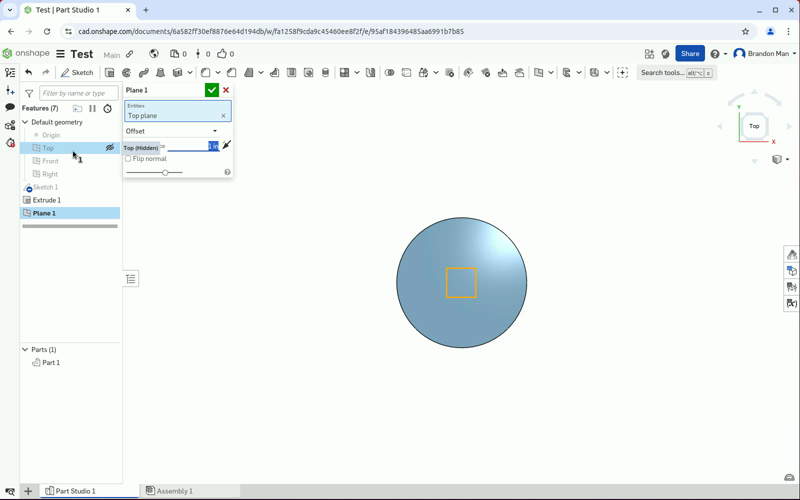
text(18.764)
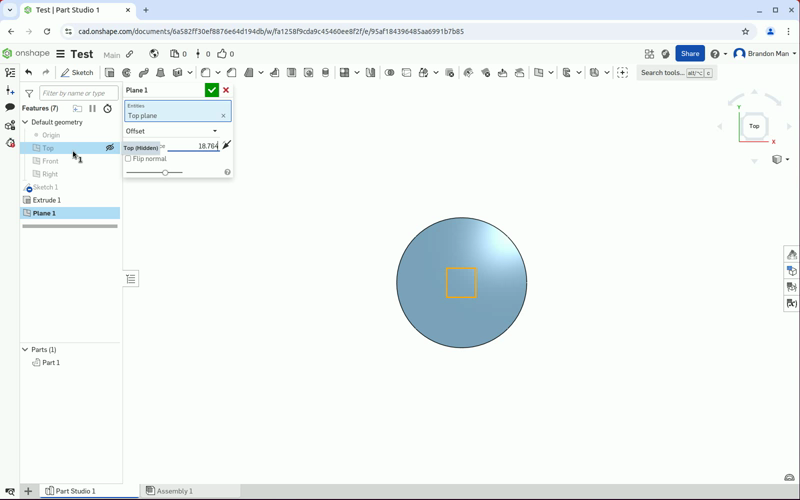
key(enter, 2)
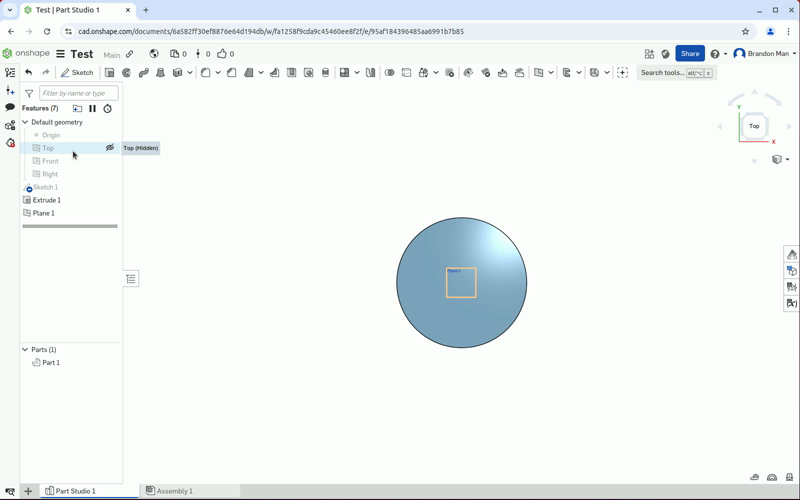
key(shift+s)
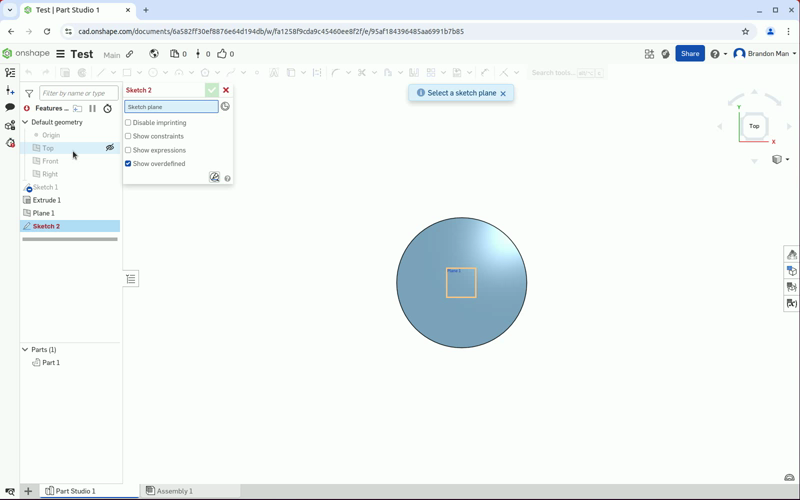
mouse_move(73, 215)
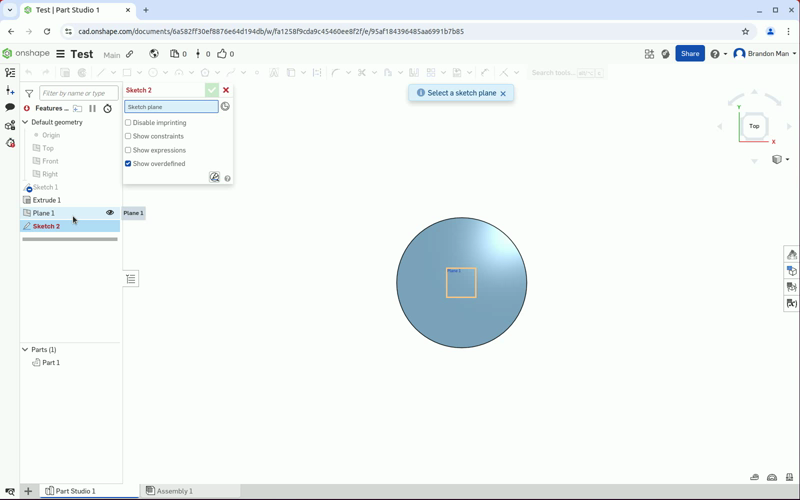
click(73, 215)
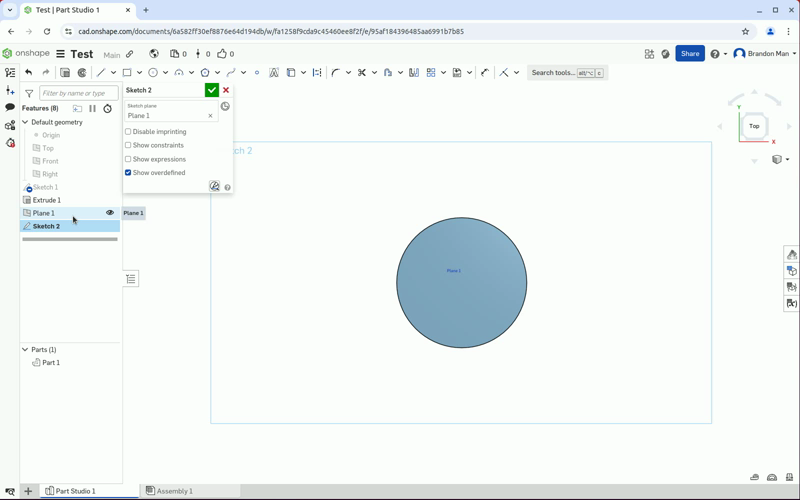
mouse_move(73, 352)
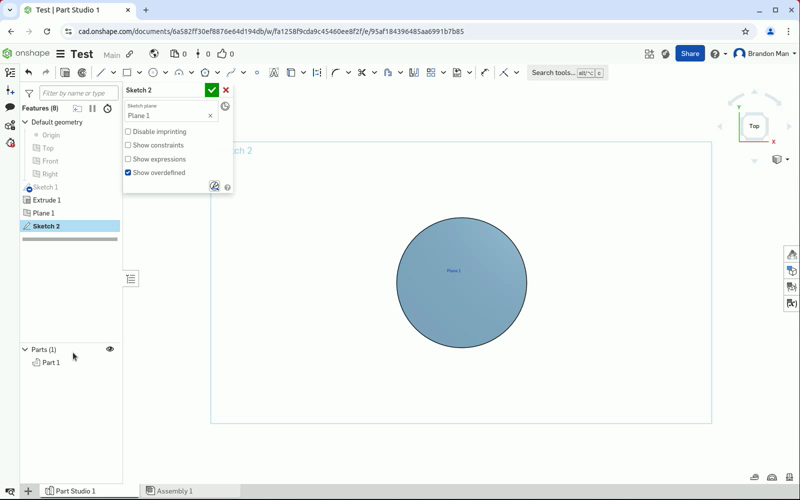
key(y)
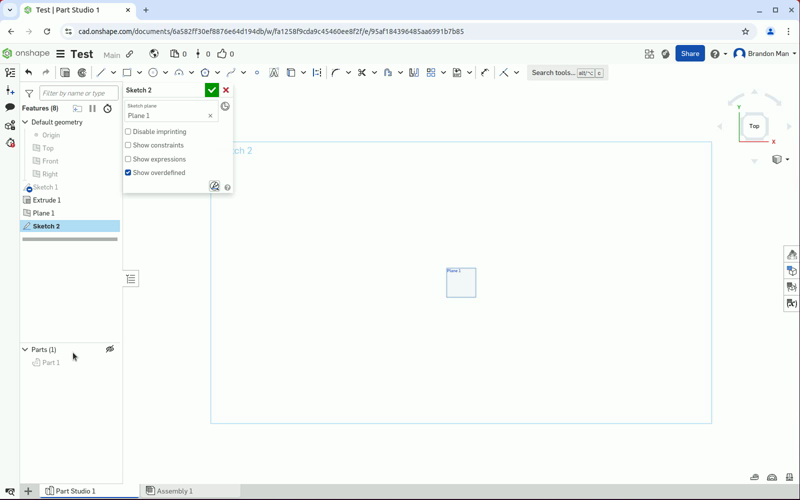
key(c)
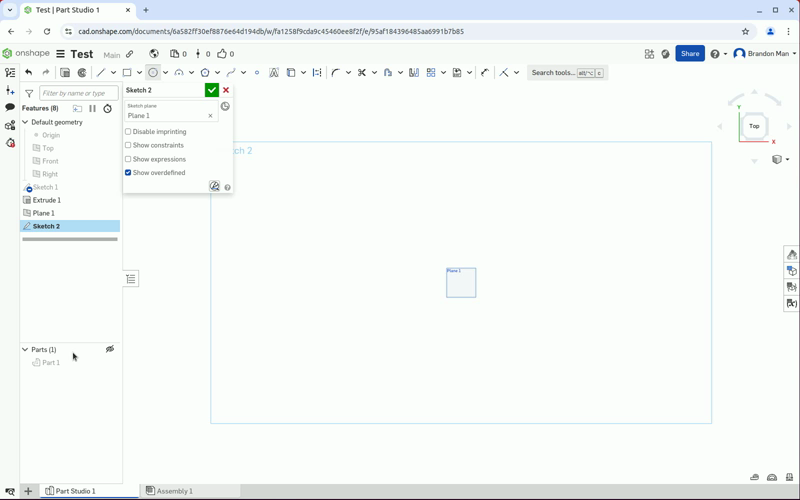
key_down(shift)
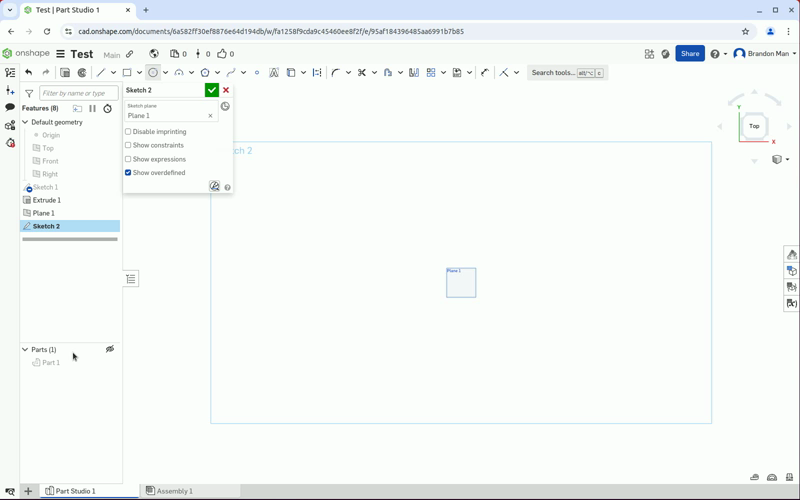
mouse_move(461, 282)
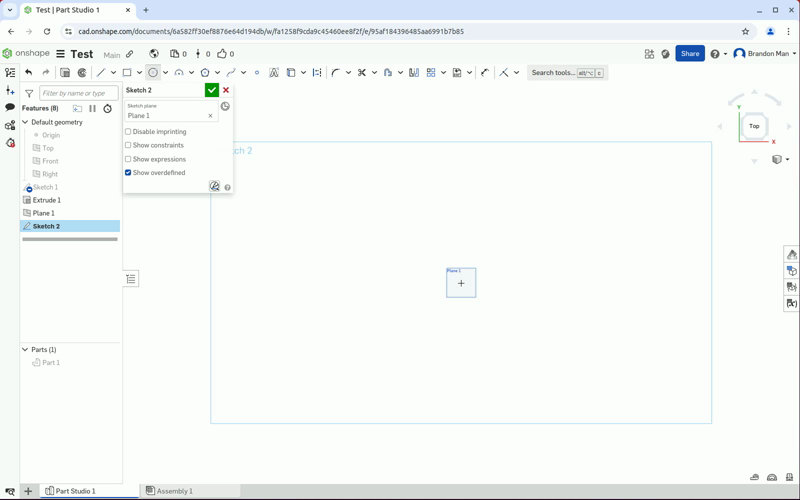
click(461, 282)
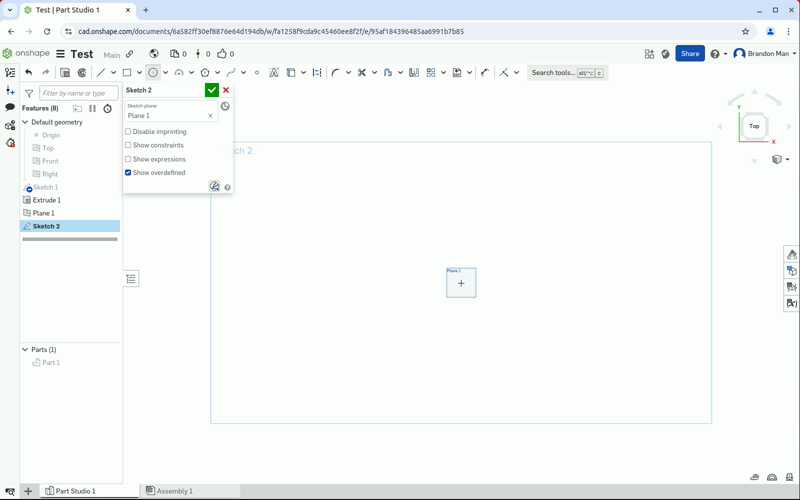
key_up(shift)
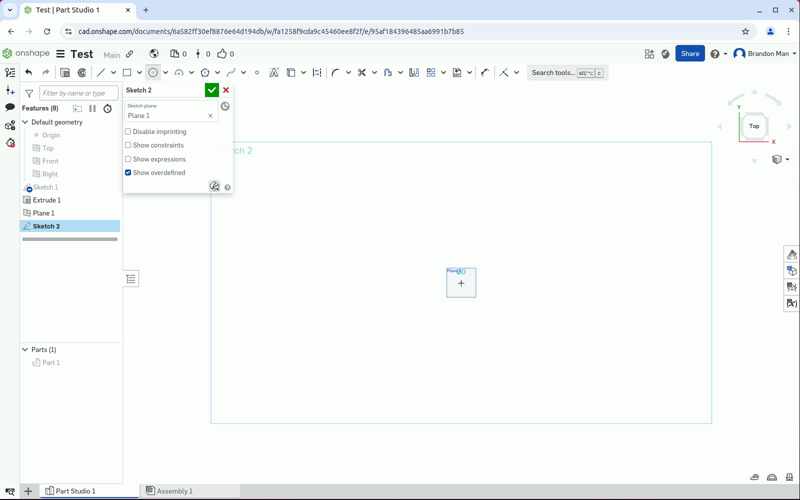
mouse_move(497, 282)
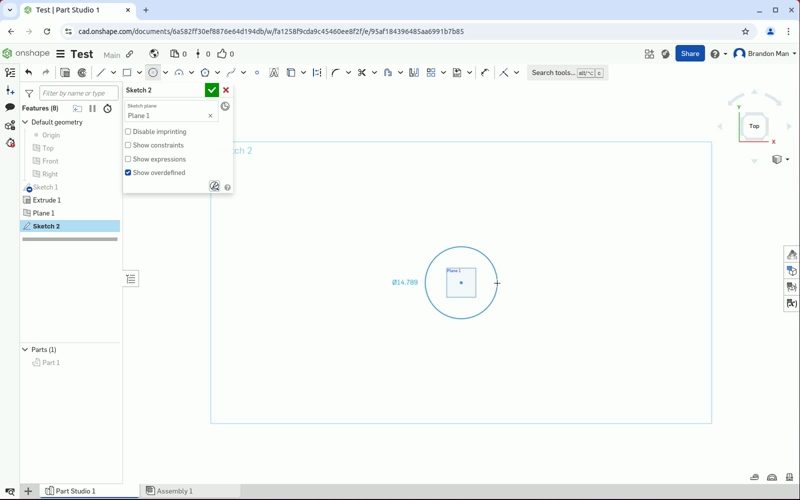
click(497, 282)
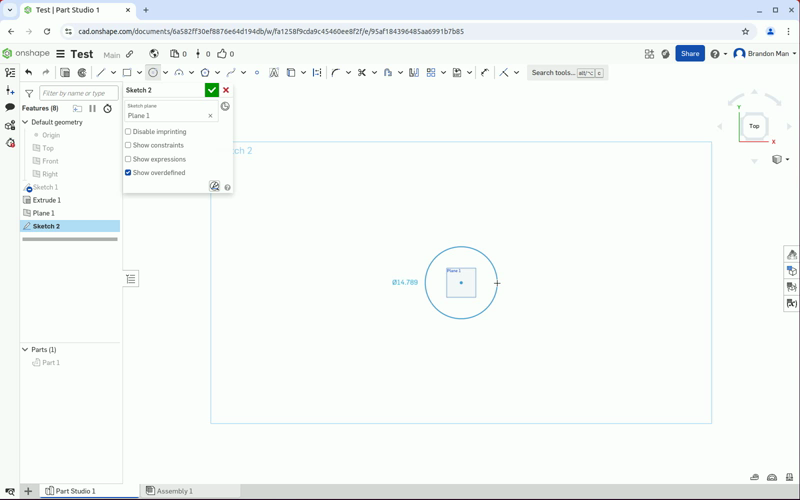
key(esc)
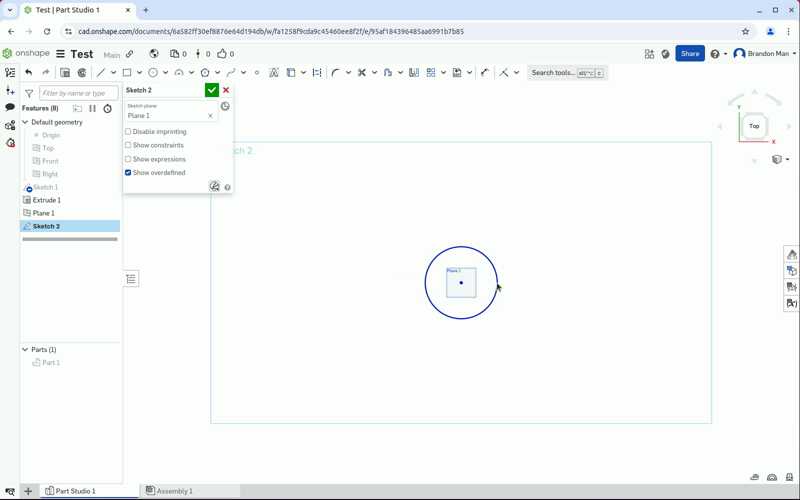
mouse_move(470, 283)
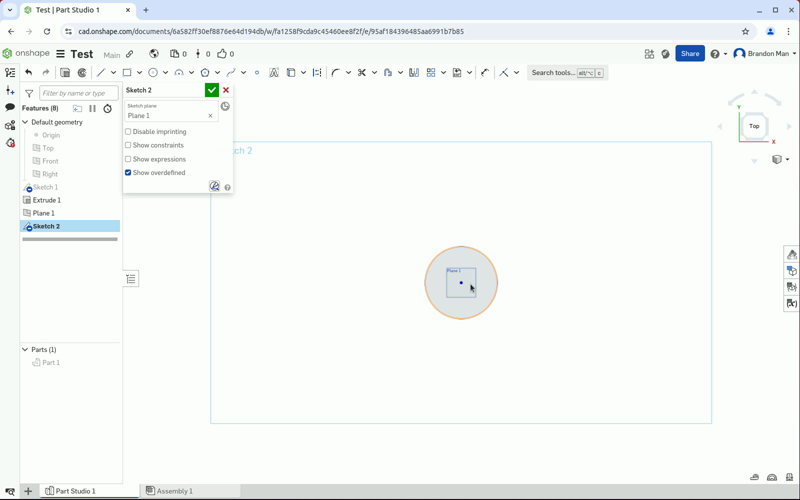
click(470, 283)
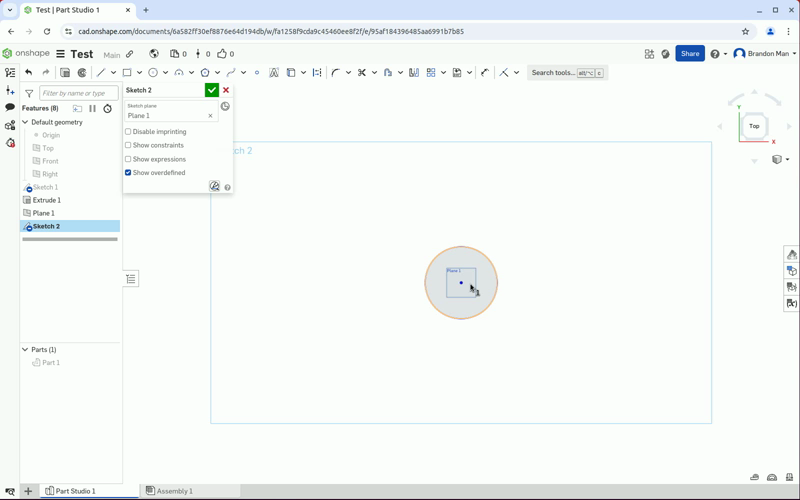
mouse_move(73, 352)
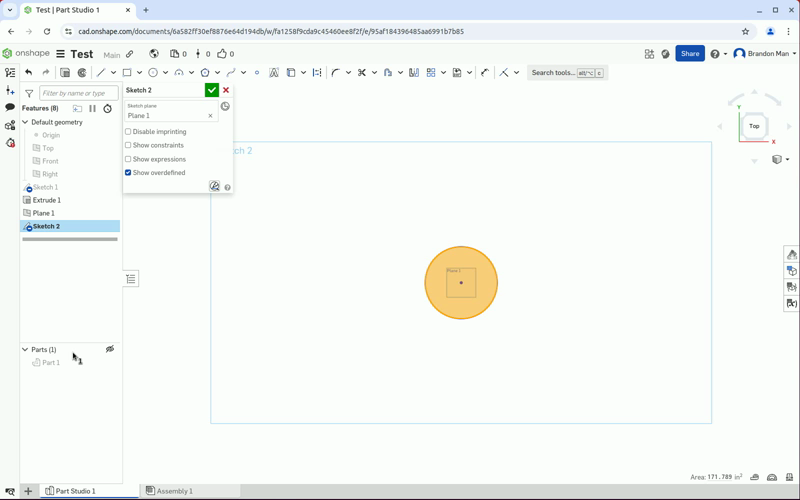
key(shift+y)
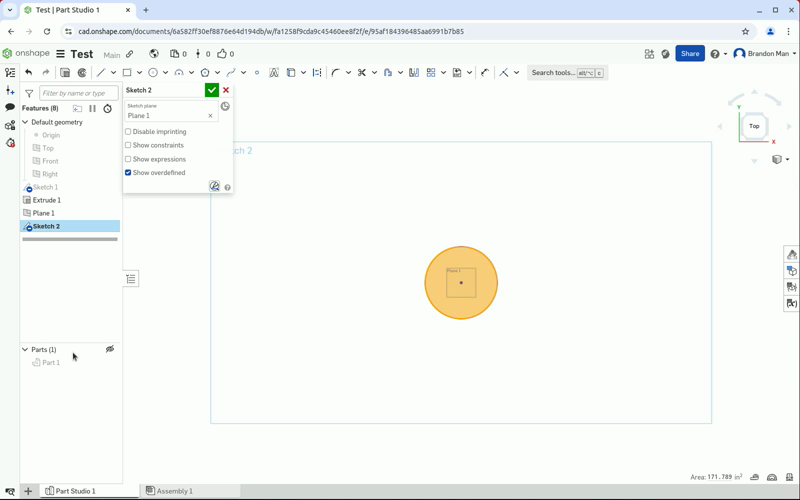
key(shift+e)
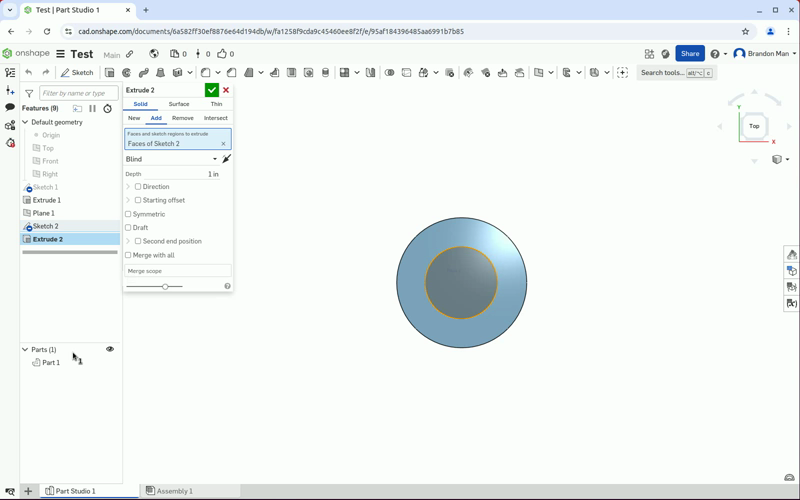
mouse_move(143, 106)
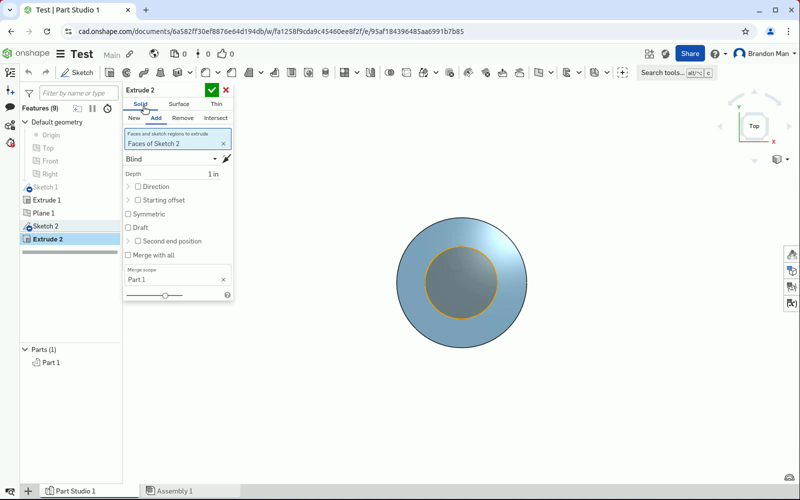
click(143, 106)
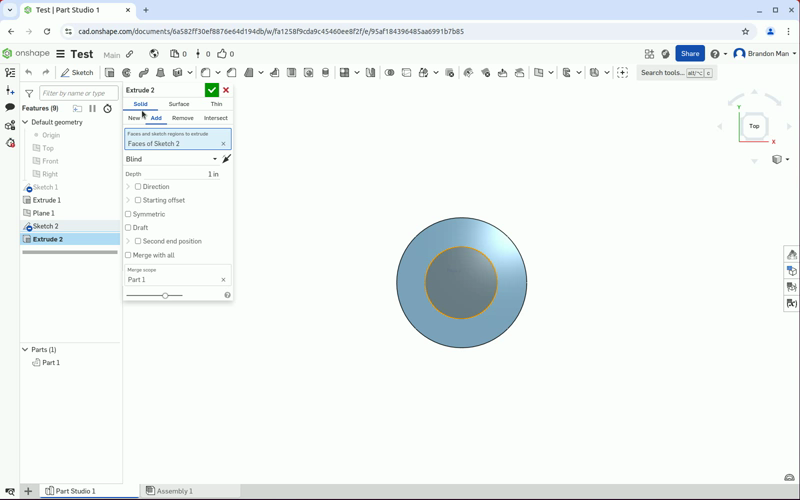
mouse_move(137, 120)
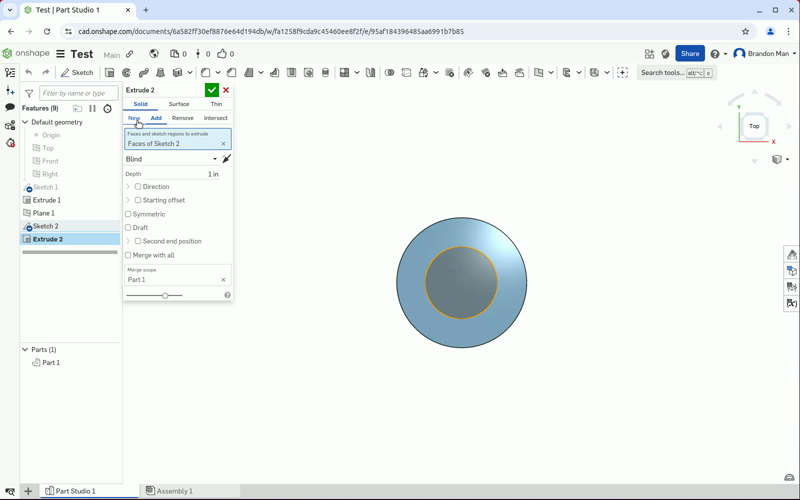
click(137, 120)
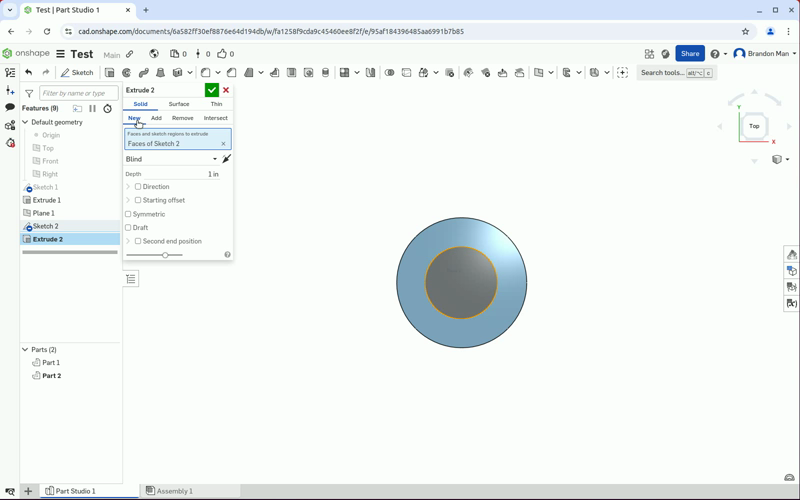
key(tab, 4)
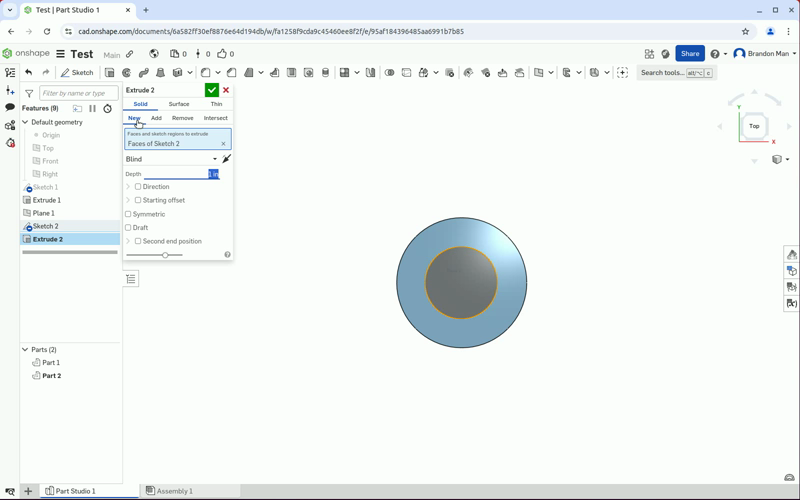
text(-9.869)
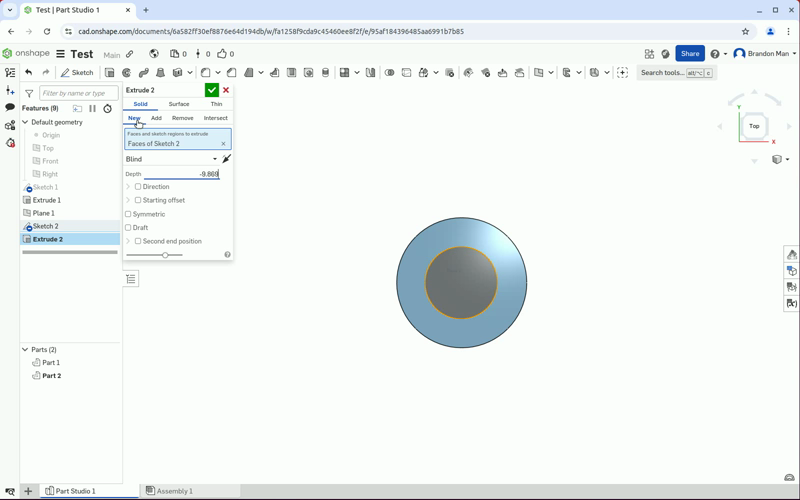
key(enter)
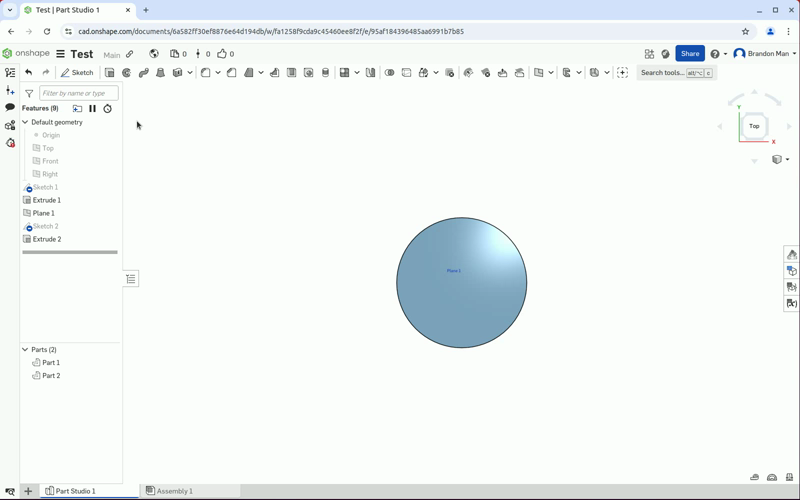
key(shift+h)
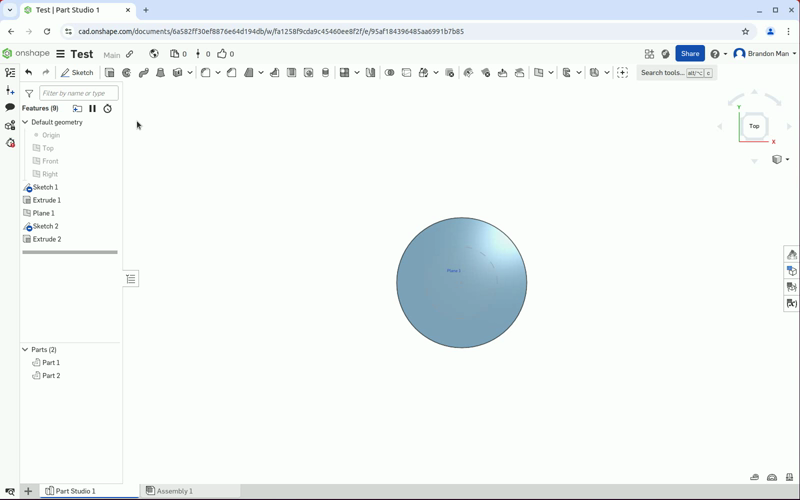
key(shift+h)
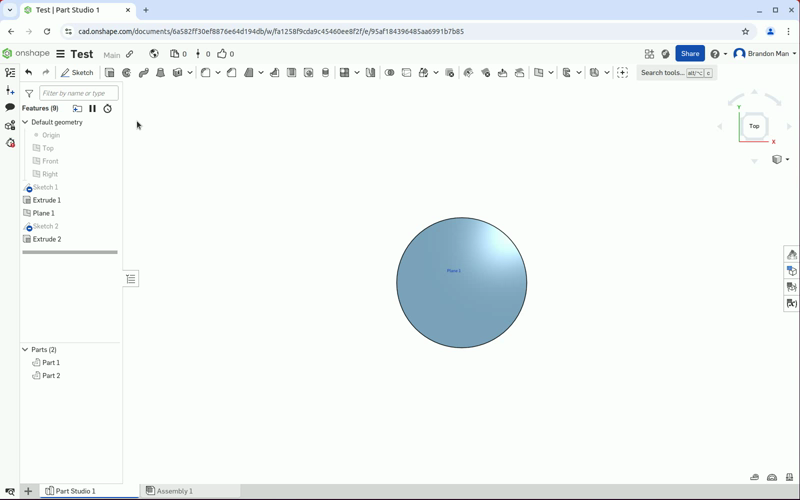
mouse_move(73, 189)
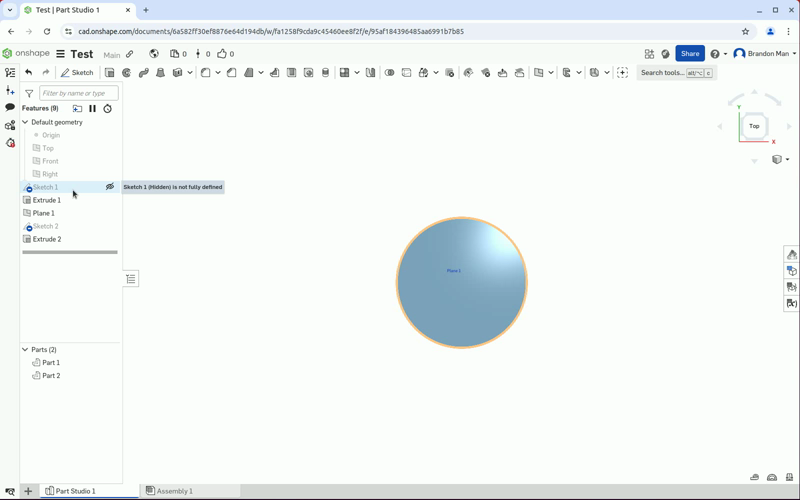
click(73, 189)
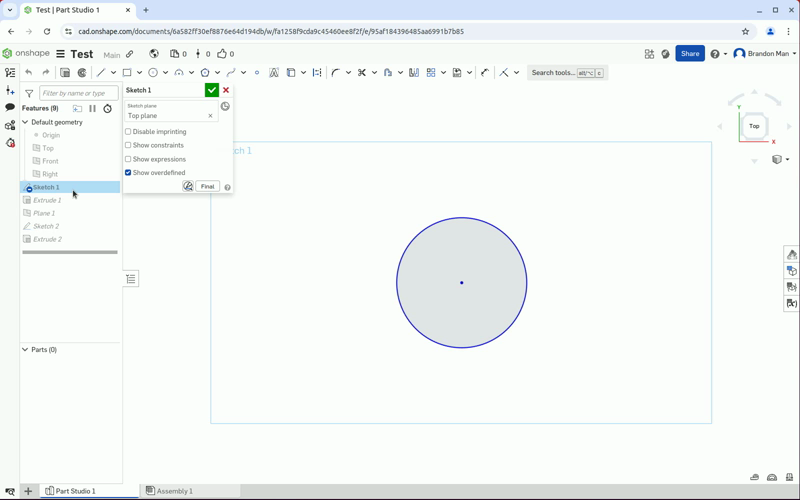
mouse_move(229, 92)
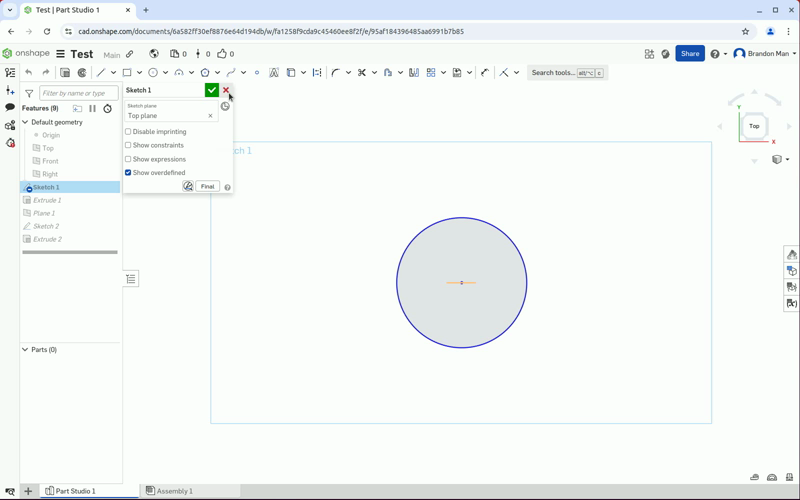
click(229, 92)
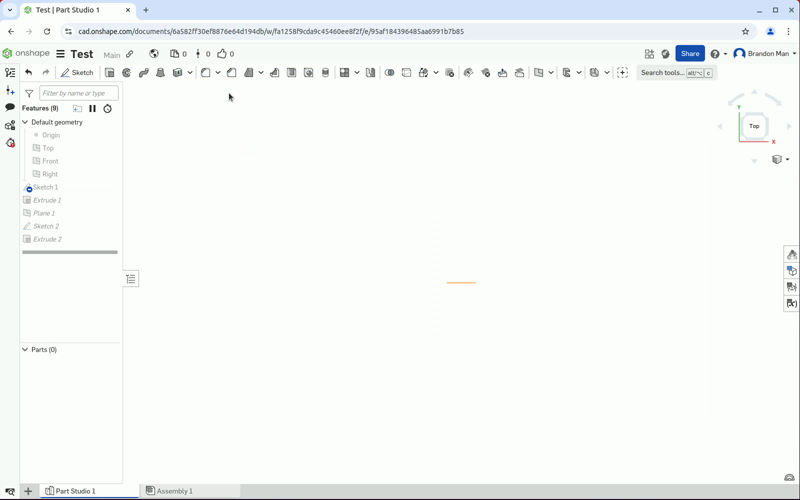
key(shift+s)
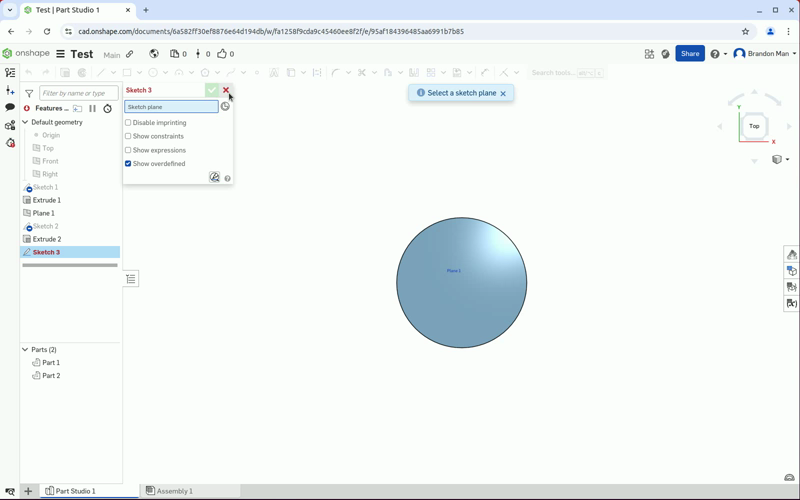
mouse_move(73, 215)
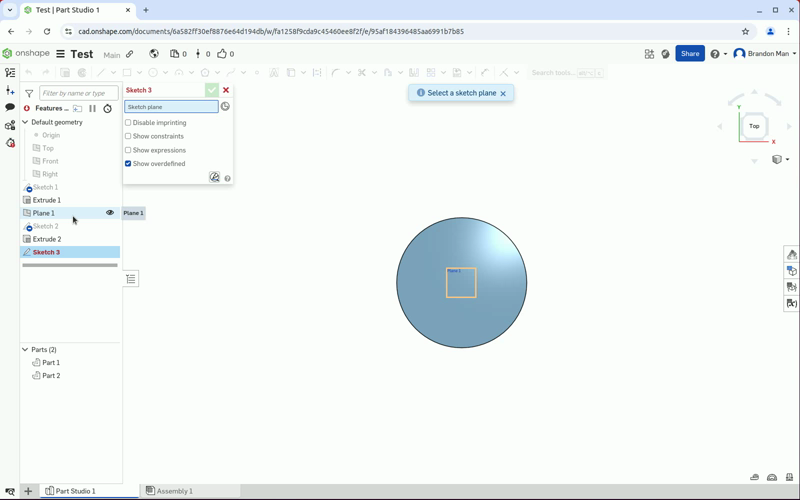
click(73, 215)
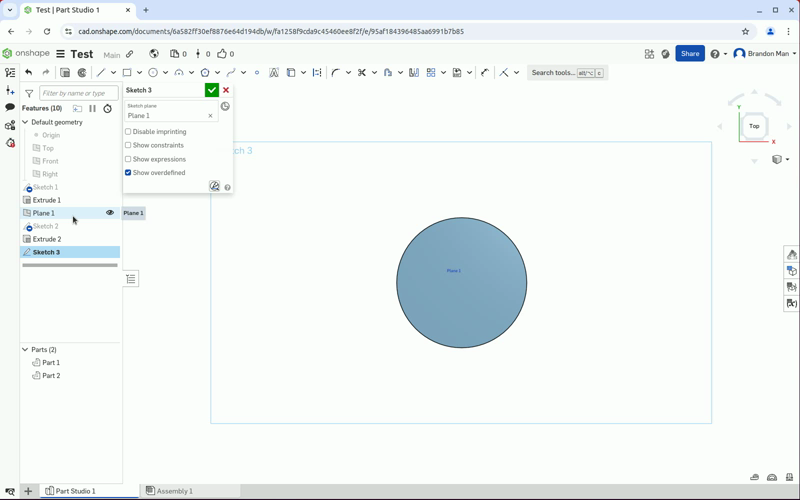
mouse_move(73, 352)
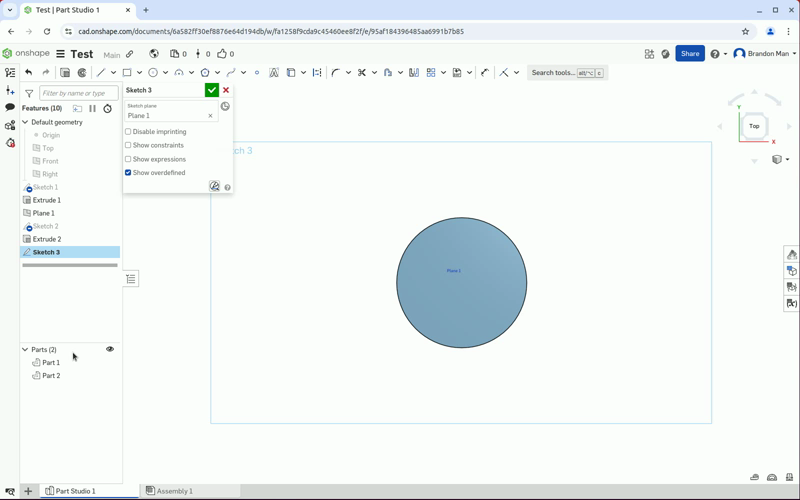
key(y)
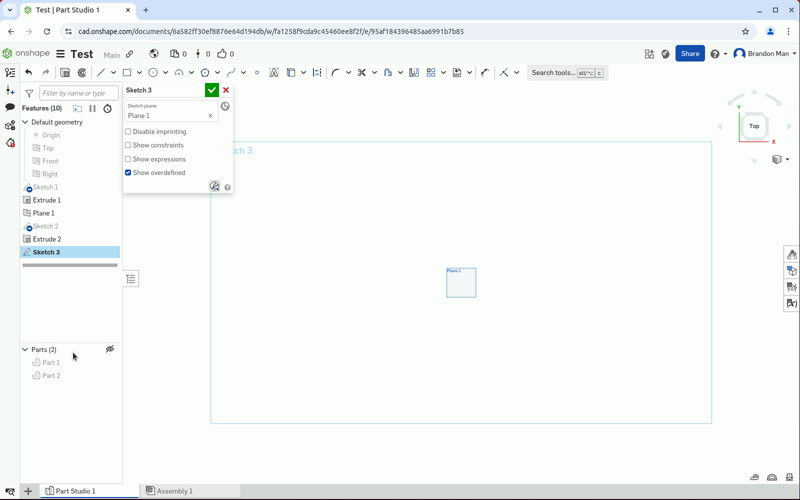
key(c)
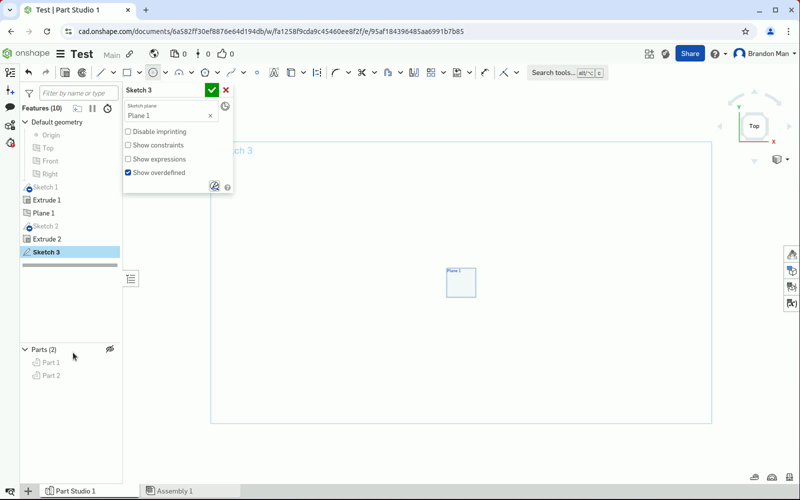
key_down(shift)
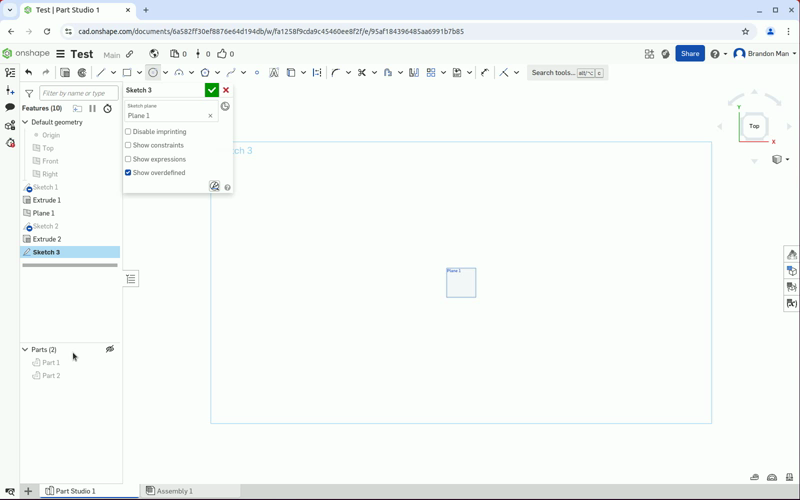
mouse_move(461, 282)
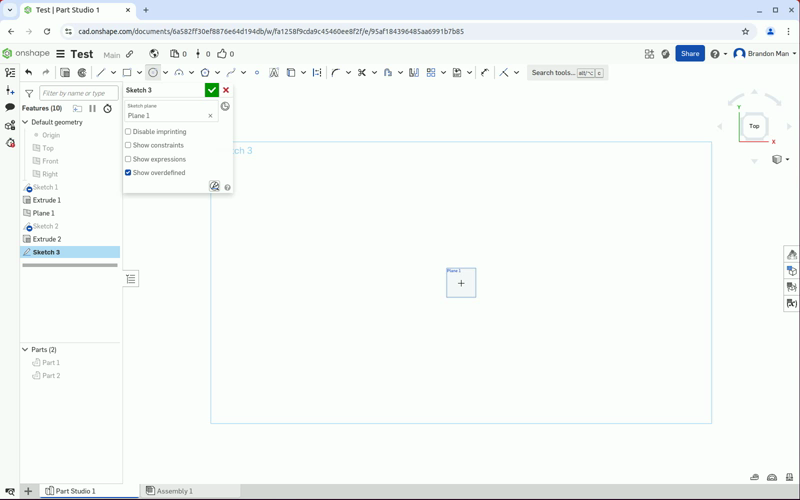
click(461, 282)
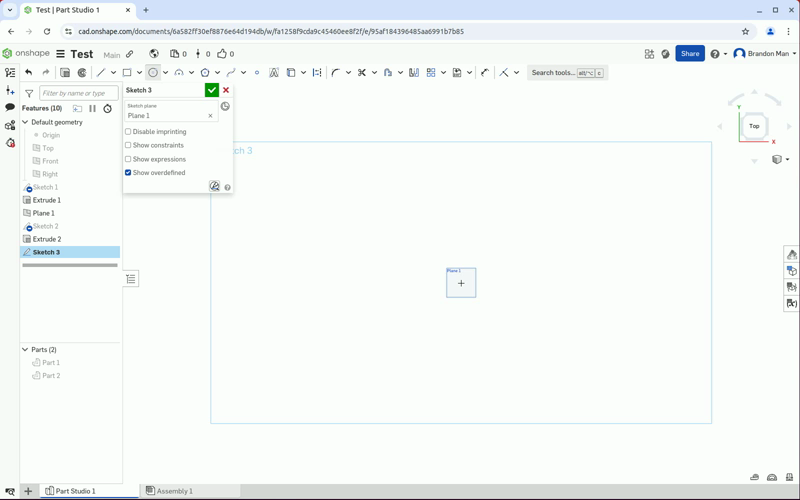
key_up(shift)
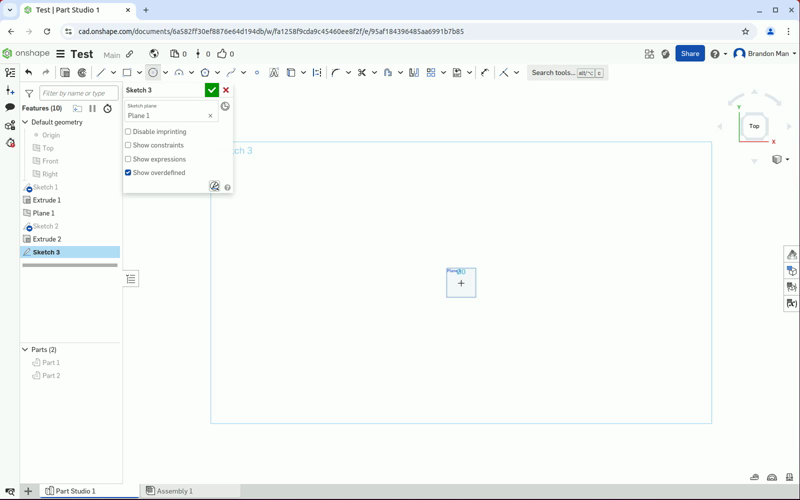
mouse_move(493, 282)
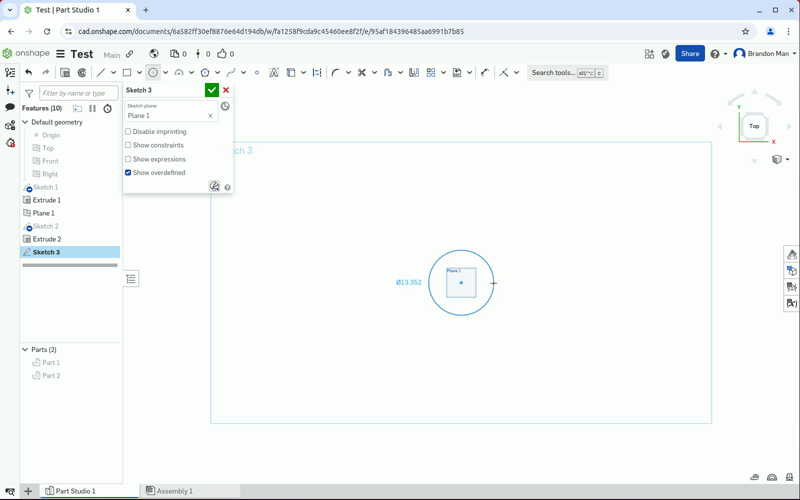
click(493, 282)
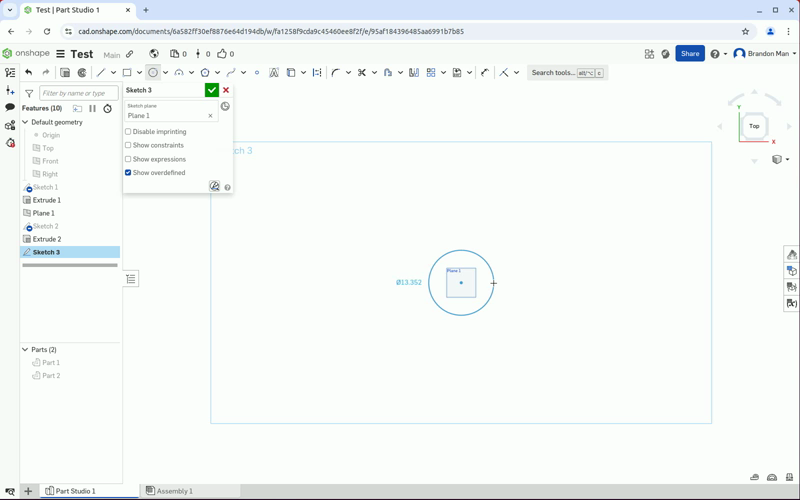
key(esc)
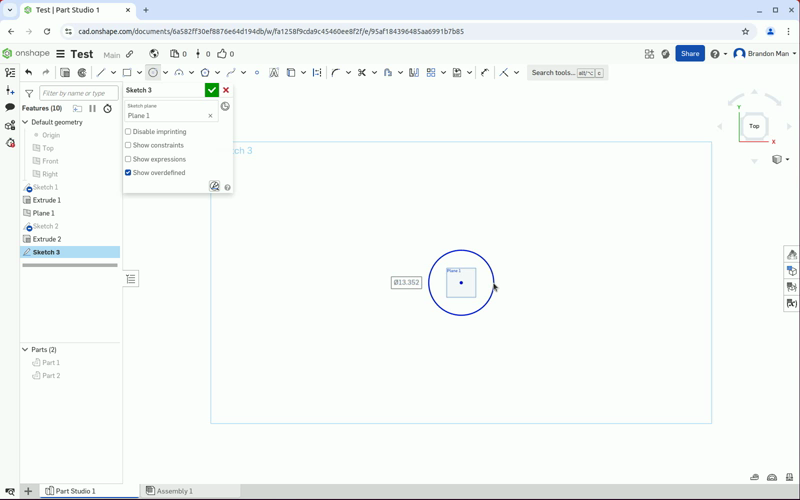
mouse_move(450, 278)
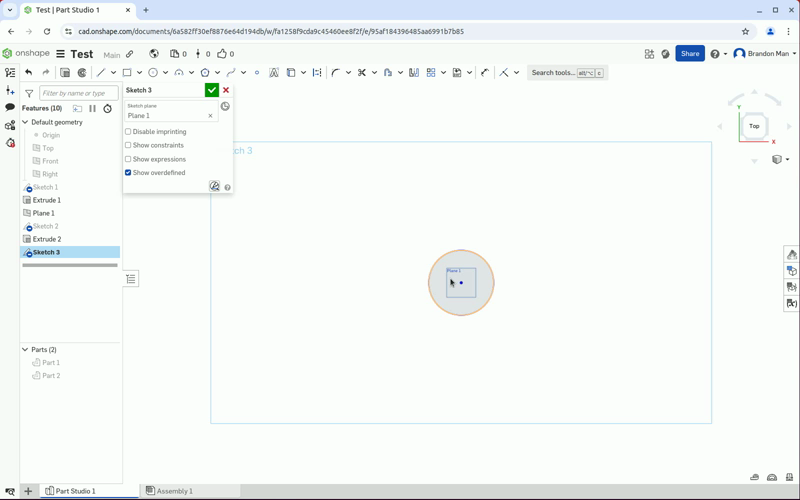
click(450, 278)
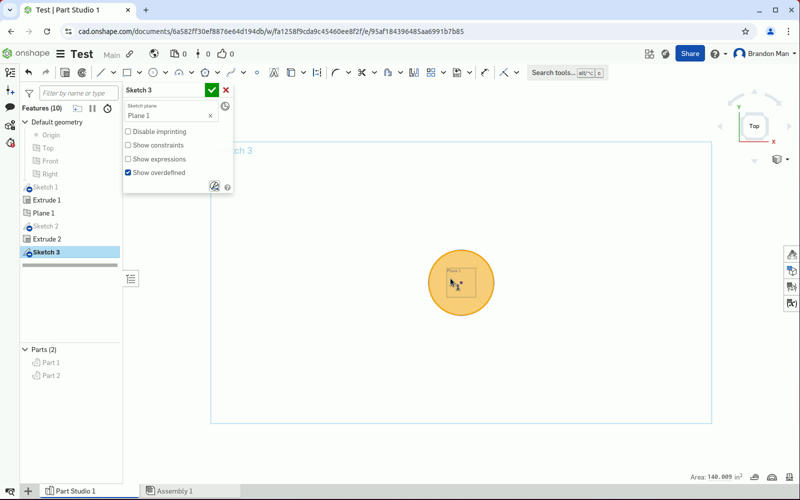
mouse_move(73, 352)
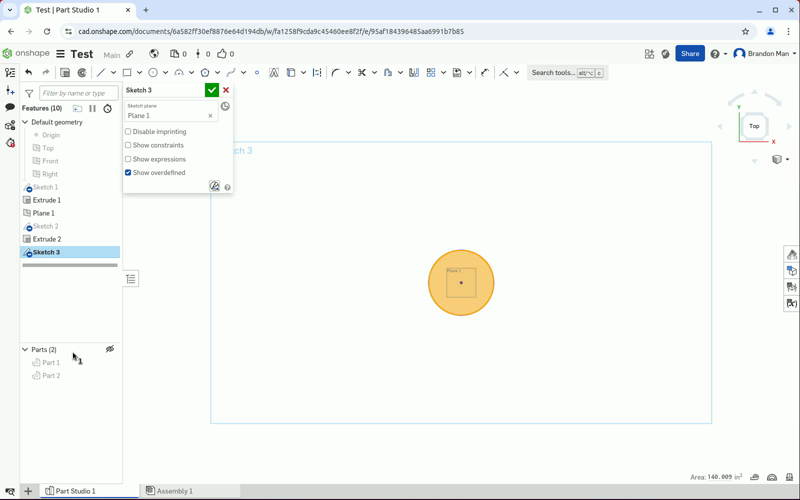
key(shift+y)
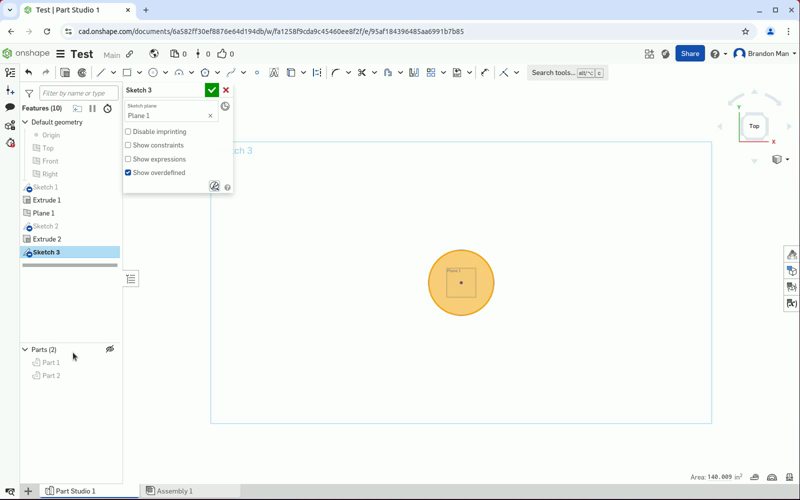
key(shift+e)
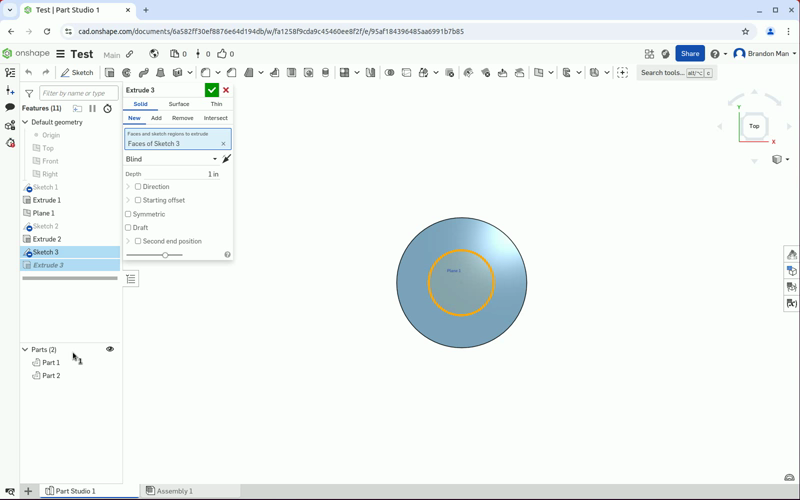
mouse_move(143, 106)
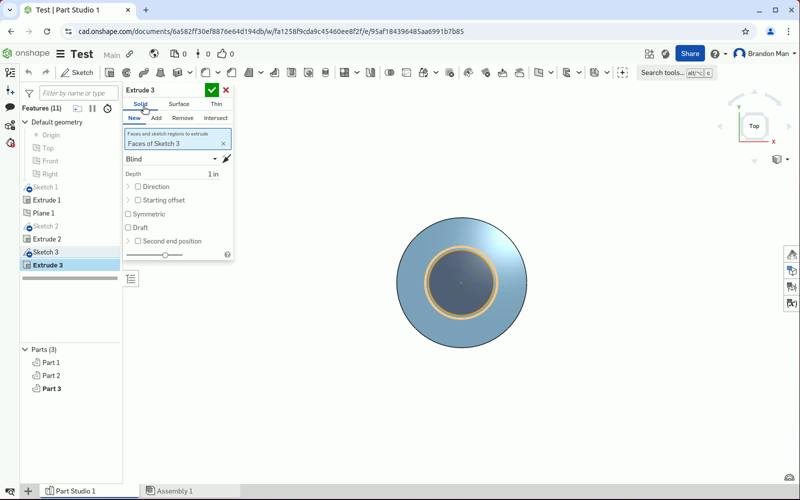
click(143, 106)
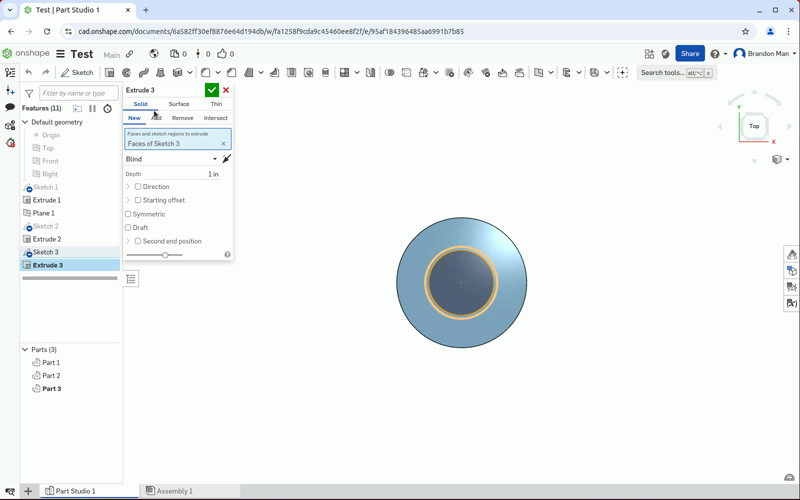
mouse_move(186, 120)
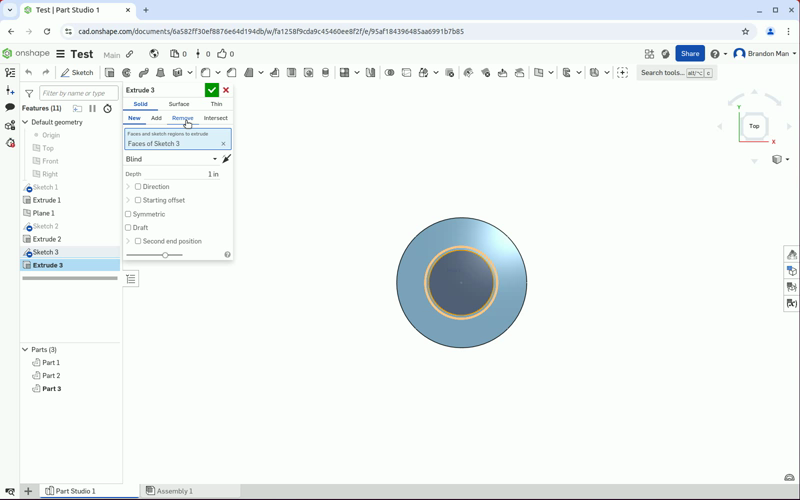
click(186, 120)
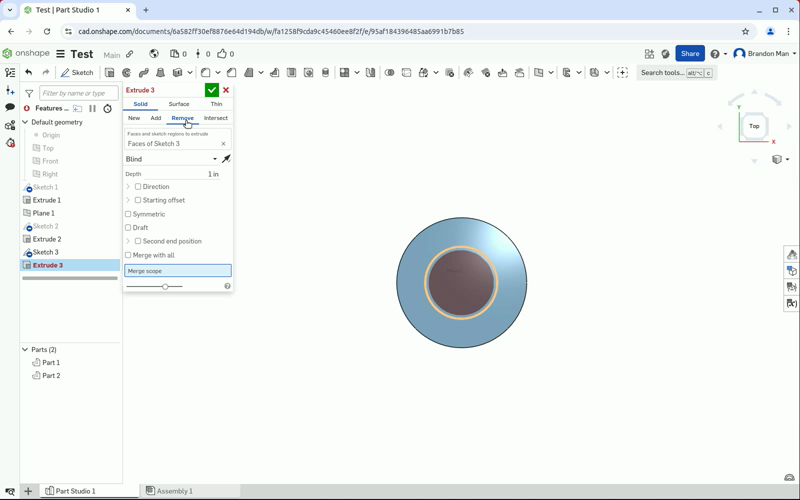
key(tab, 4)
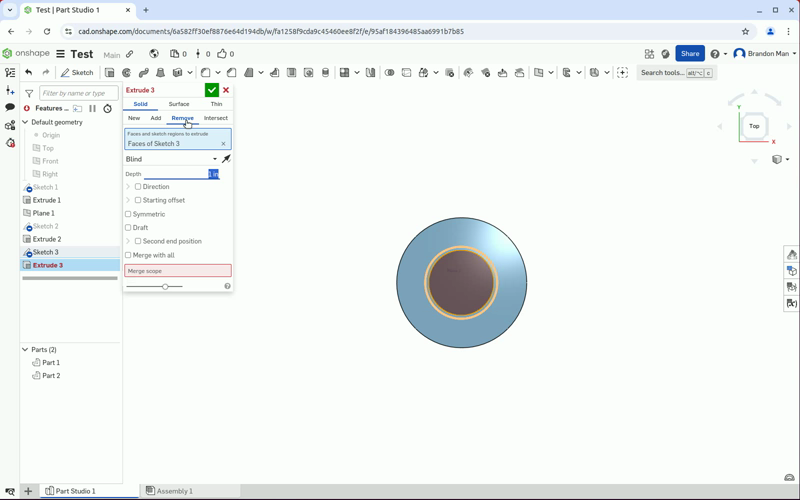
text(8.425)
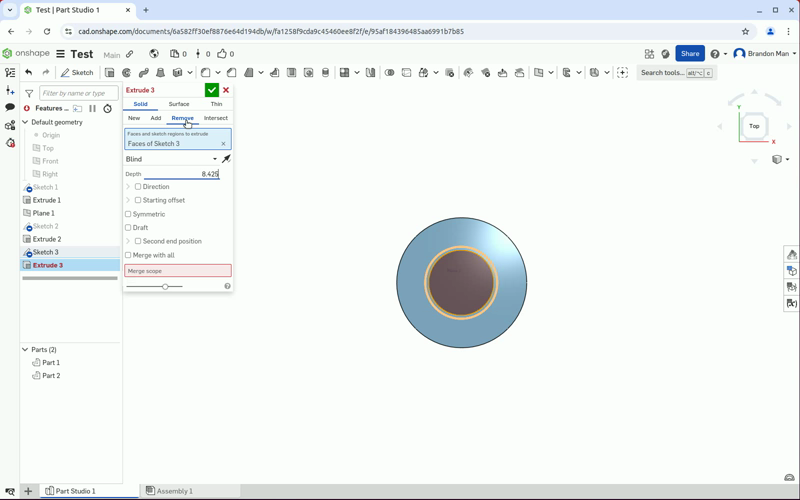
key(tab, 6)
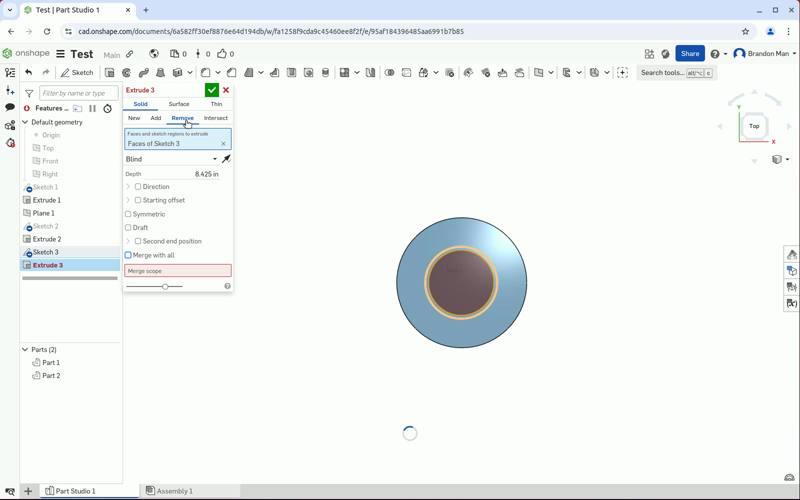
key(space)
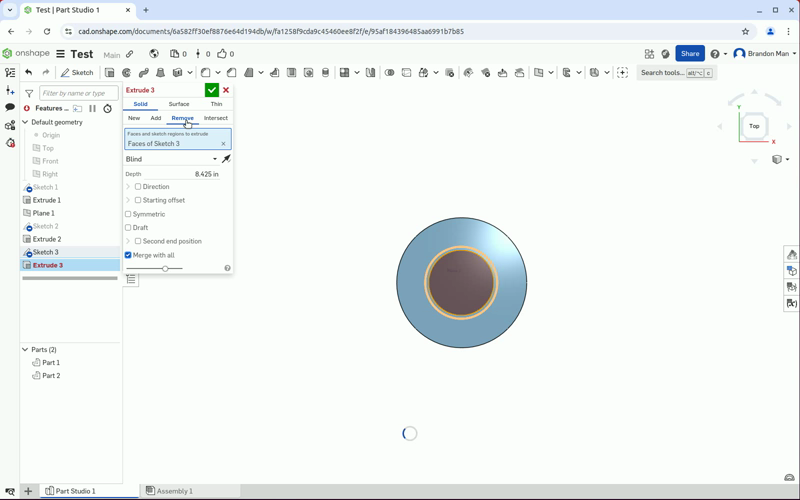
key(enter)
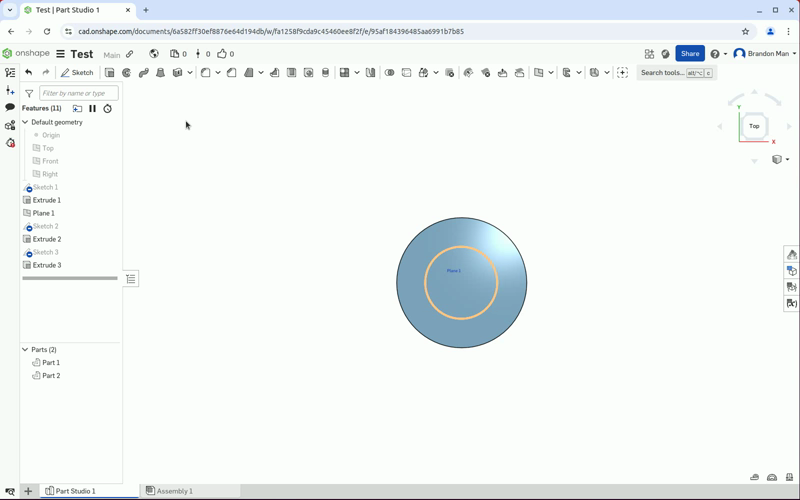
key(shift+h)
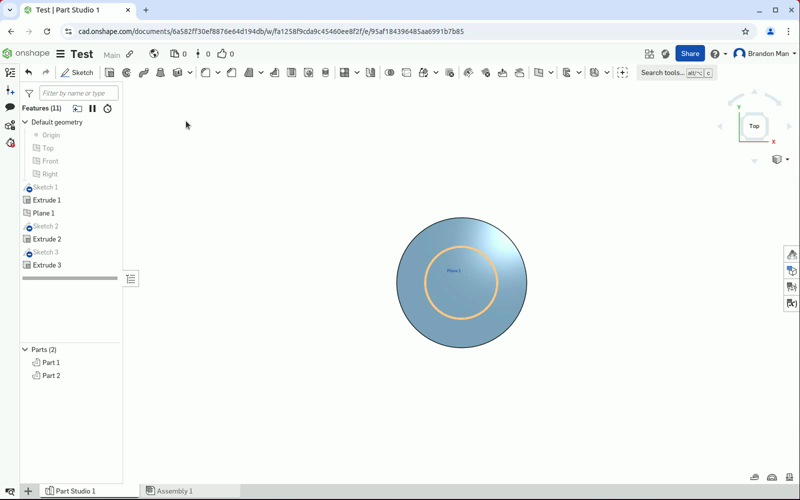
key(shift+h)
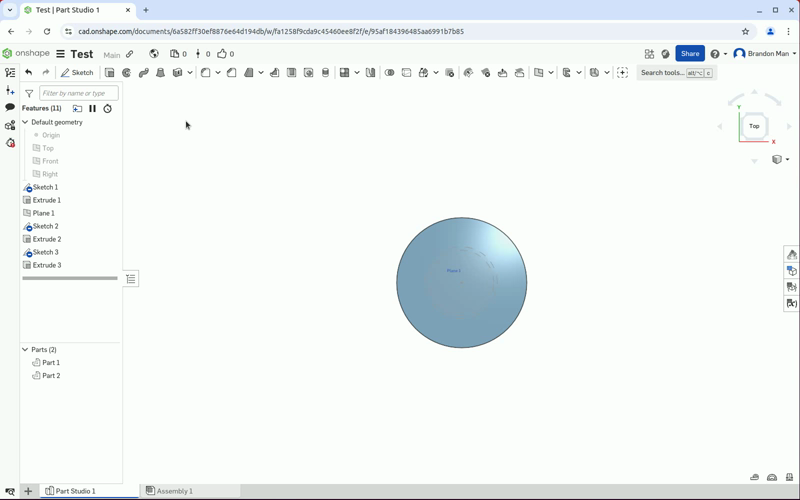
key(shift+7)
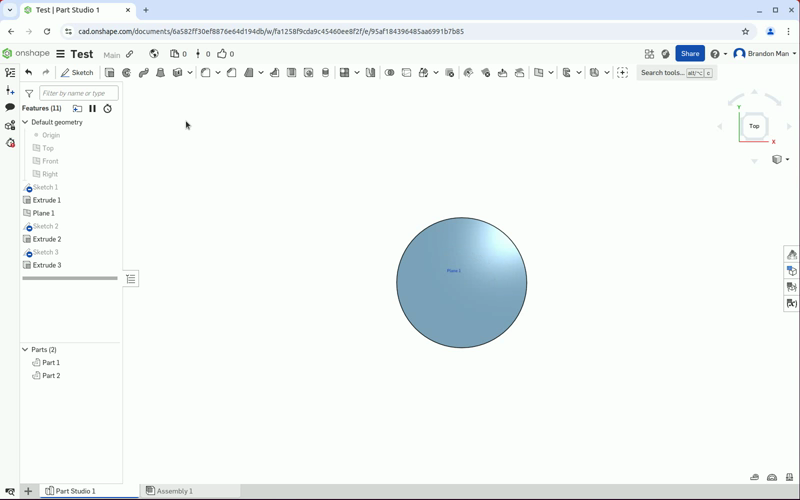
key(up, 3)
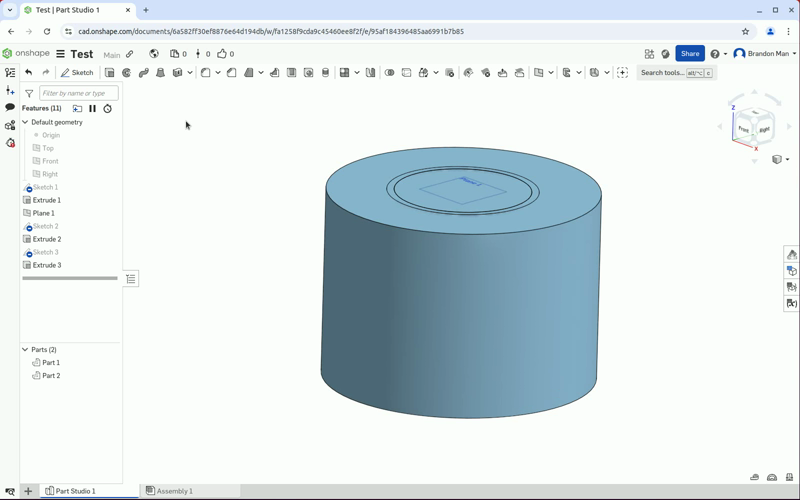
key(left, 3)
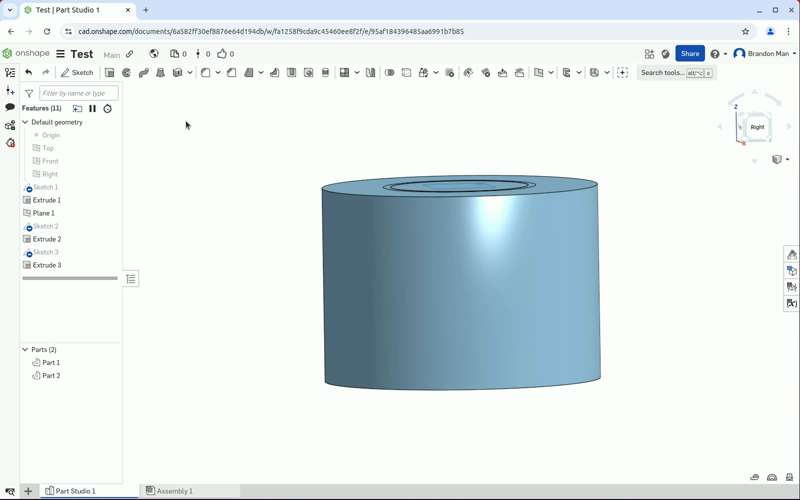
key(right, 3)
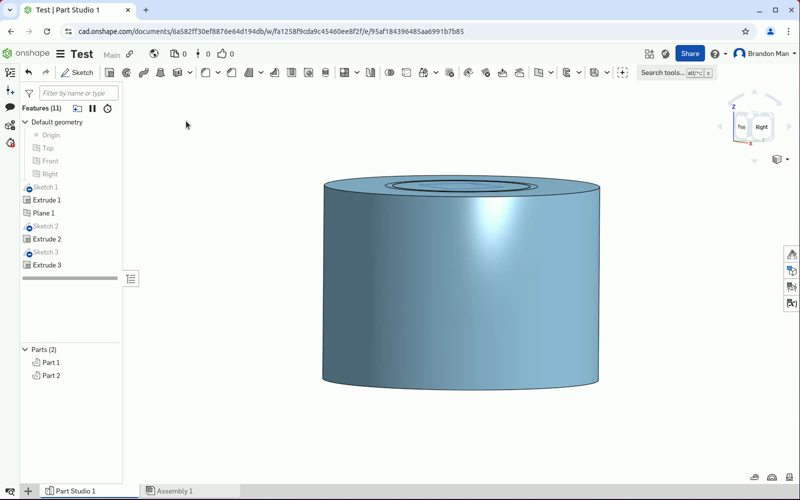
key(down, 3)
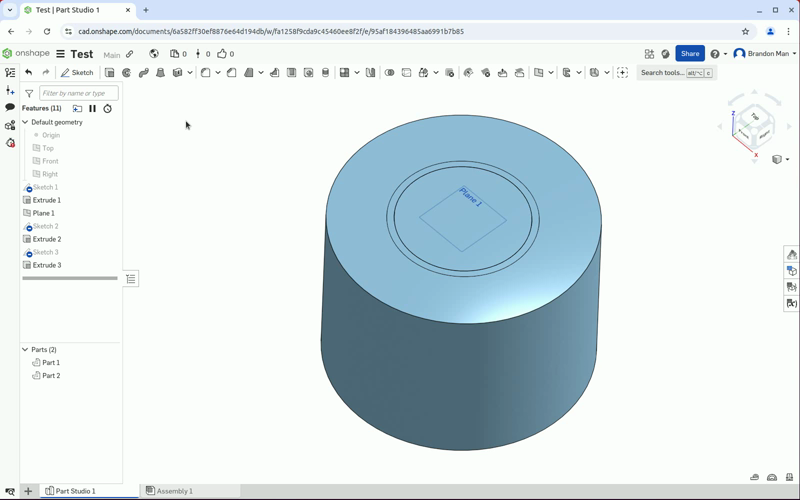
mouse_move(73, 189)
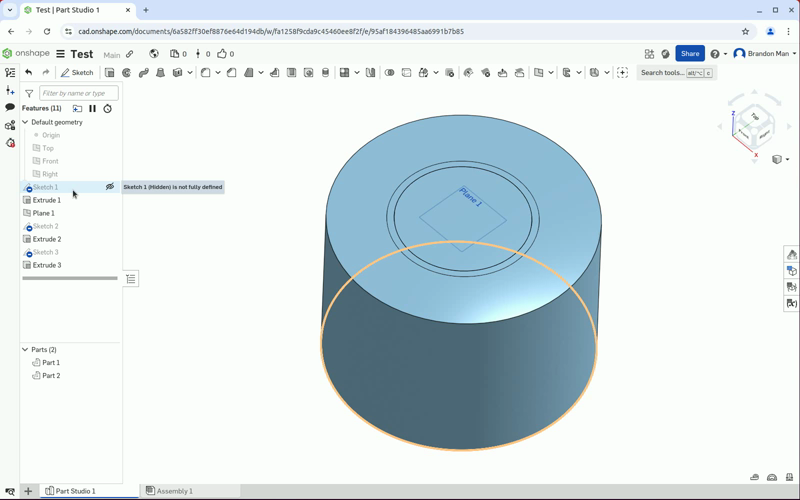
click(73, 189)